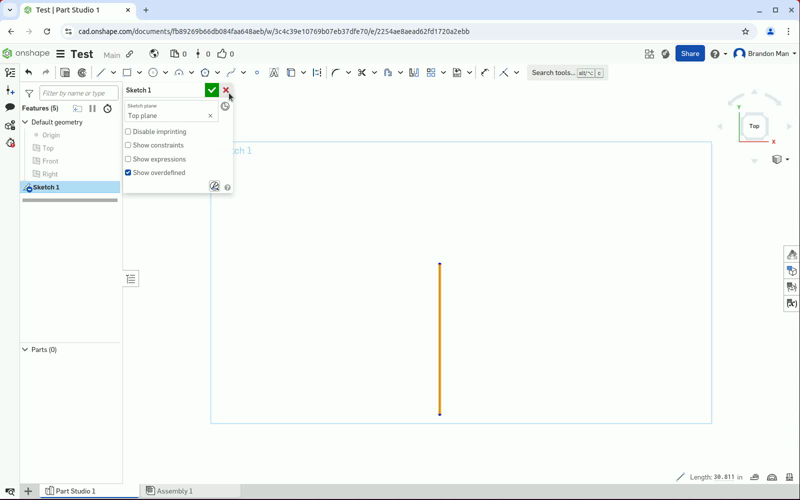
key(shift+h)
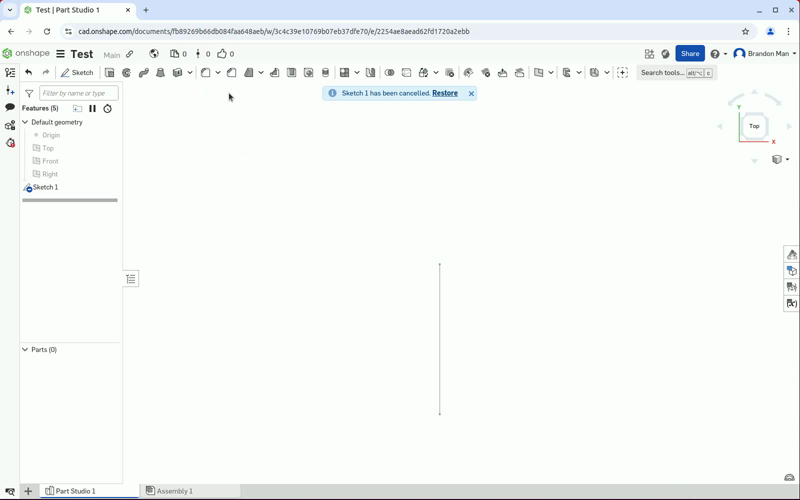
key(shift+s)
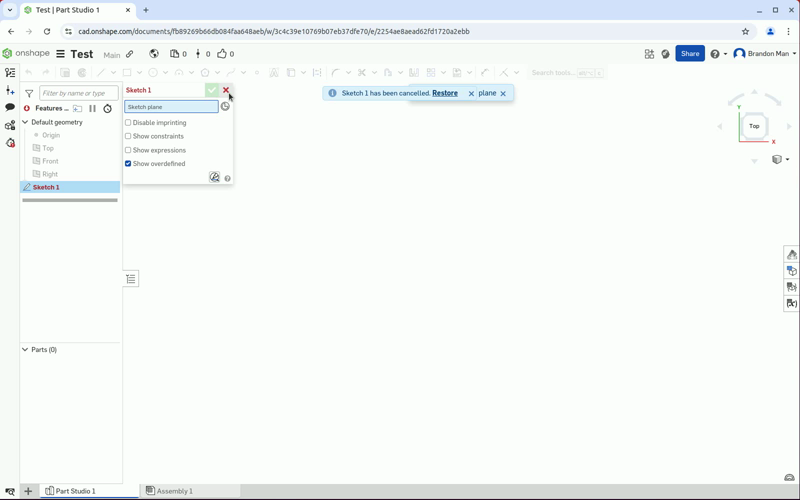
mouse_move(73, 150)
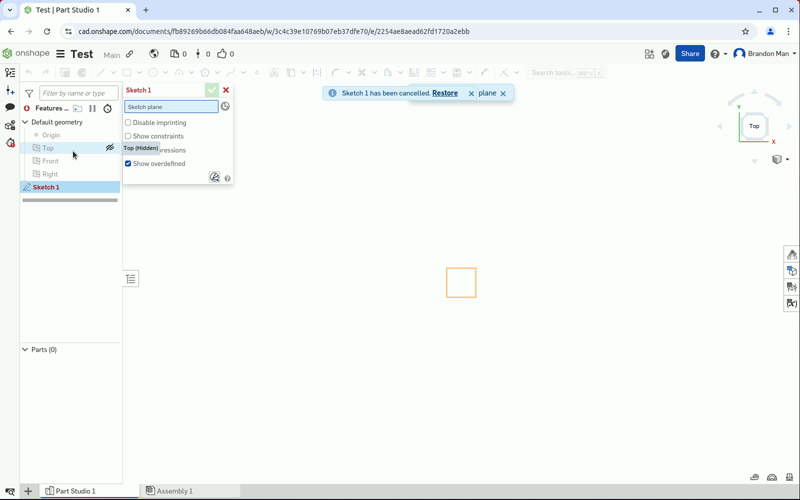
click(73, 150)
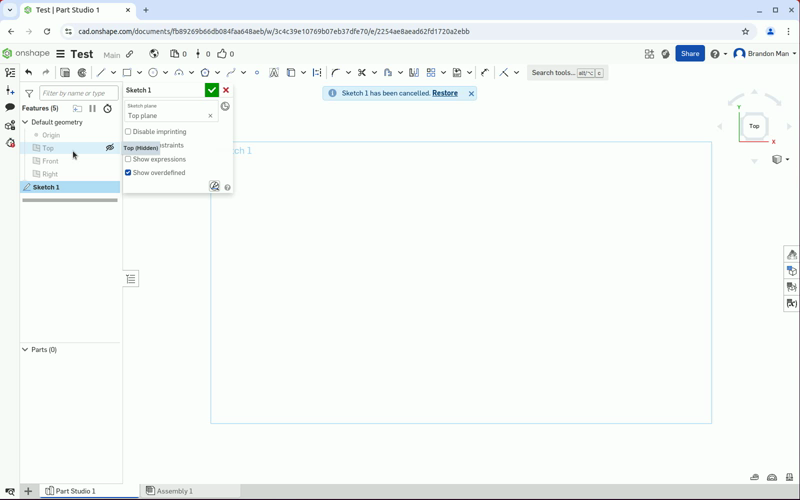
mouse_move(73, 352)
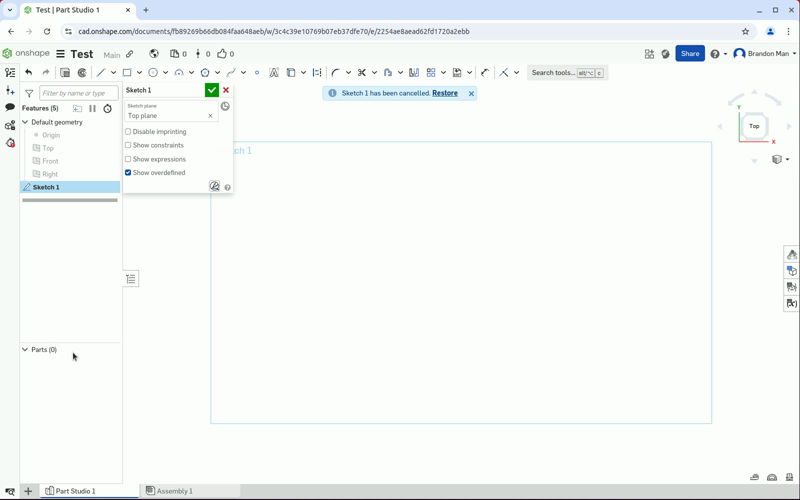
key(y)
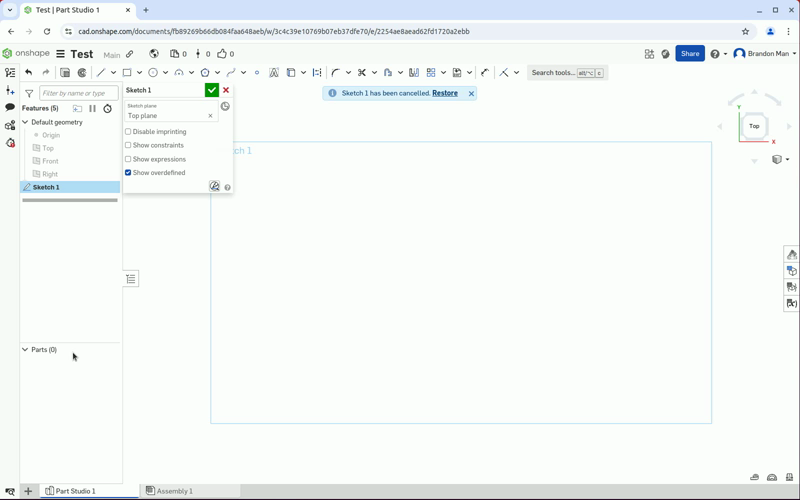
key(l)
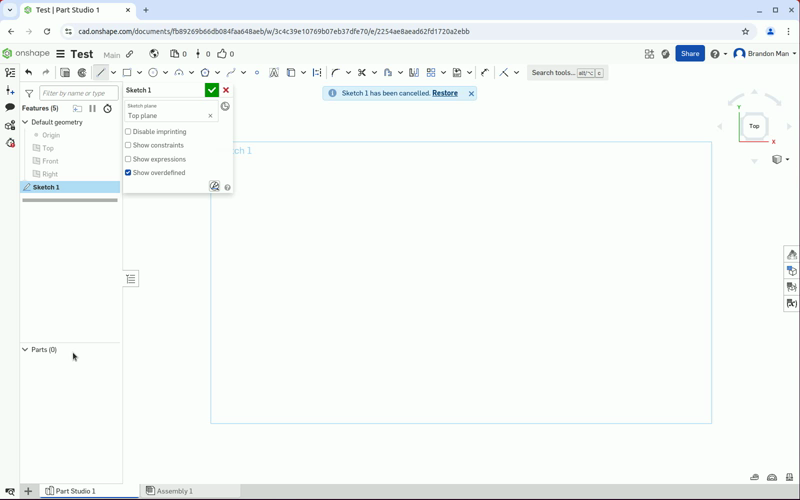
key_down(shift)
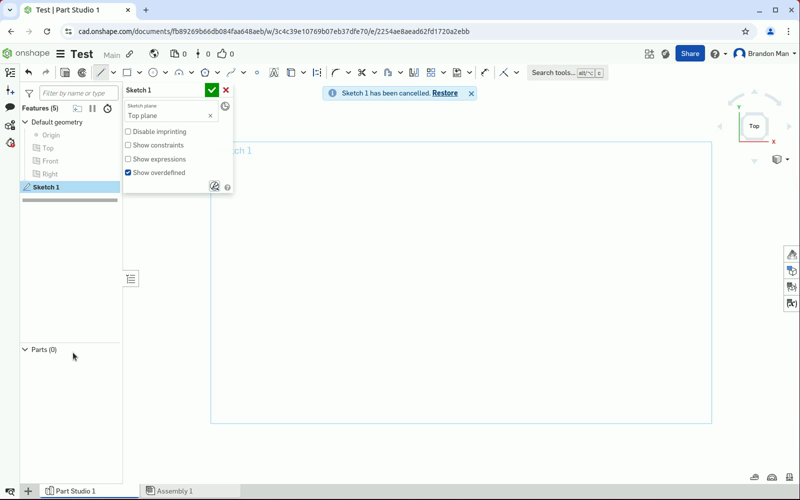
mouse_move(348, 386)
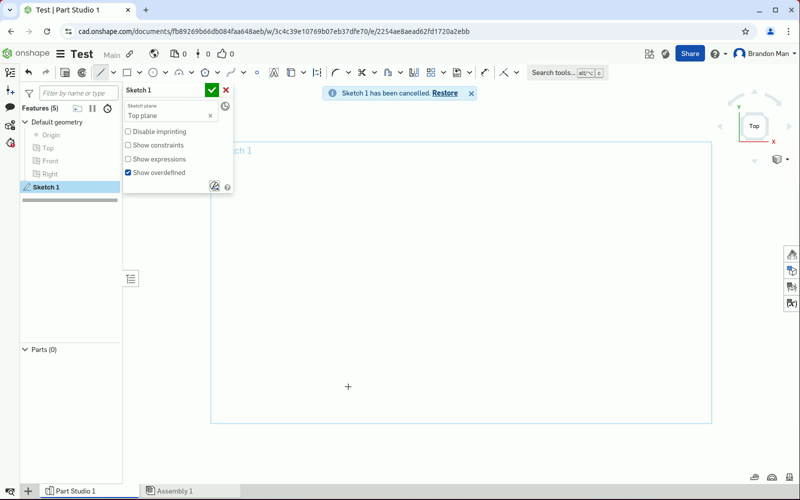
click(348, 386)
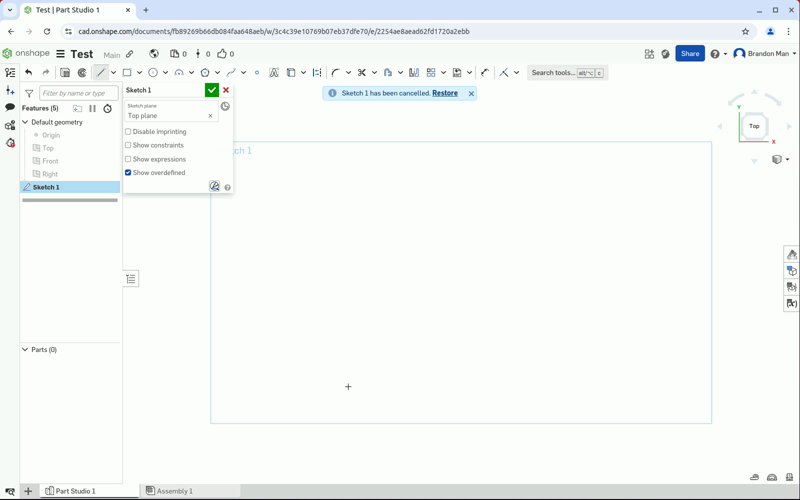
key_up(shift)
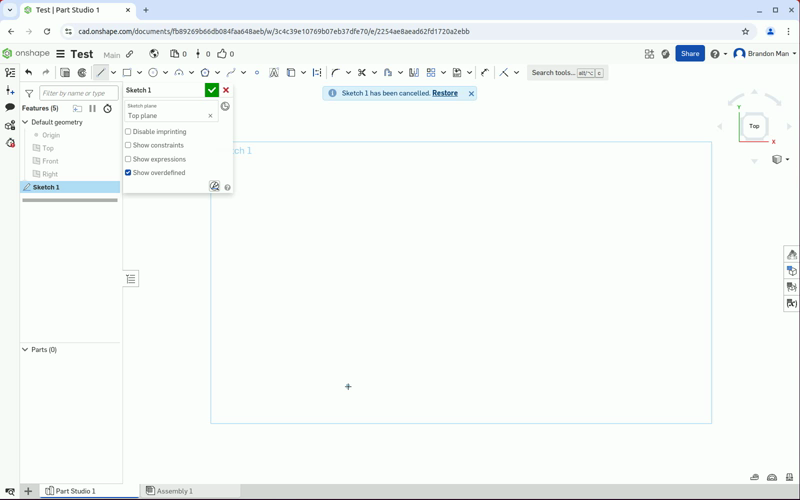
key_down(shift)
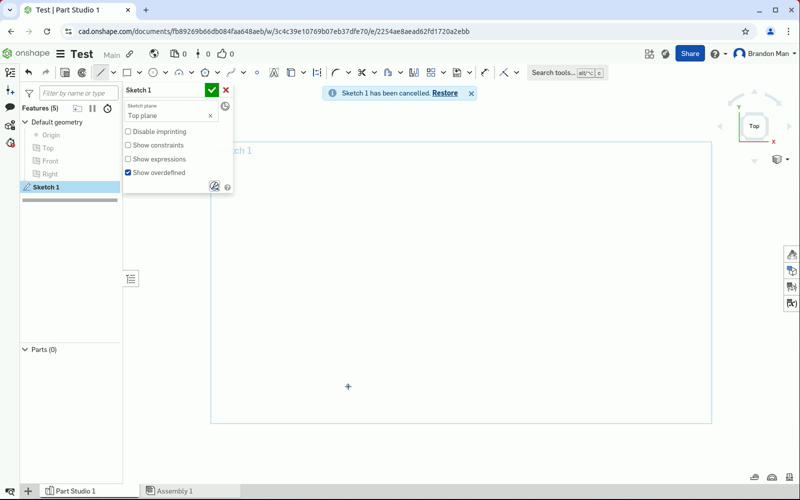
mouse_move(544, 386)
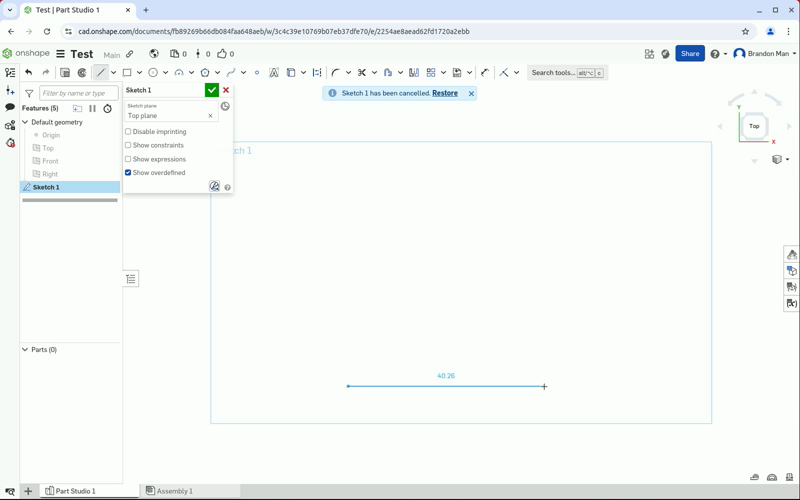
click(544, 386)
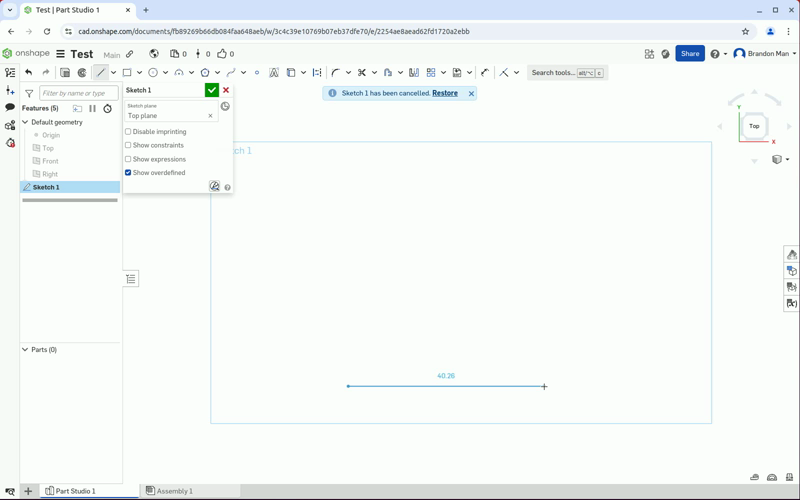
key_up(shift)
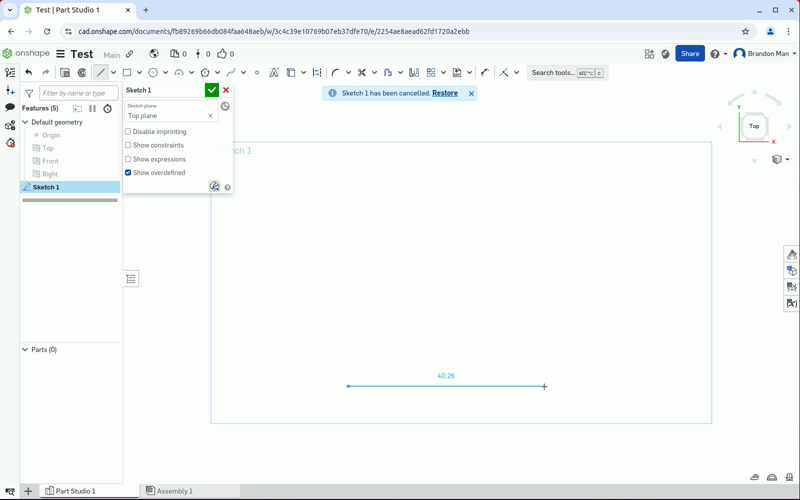
key_down(shift)
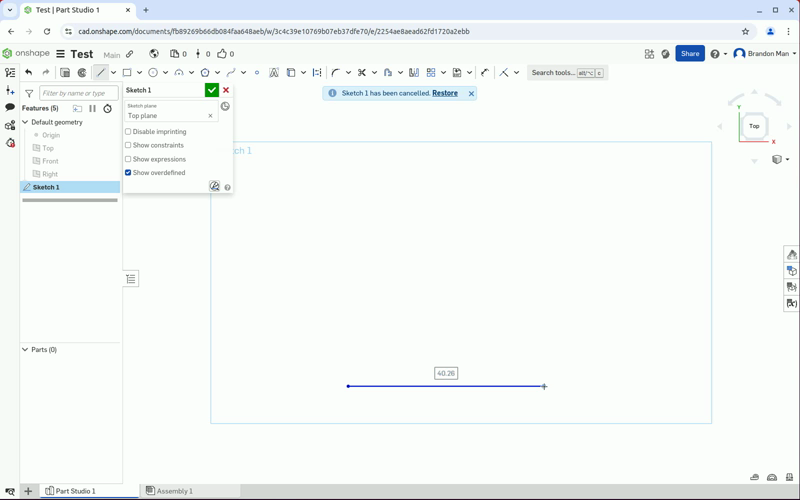
mouse_move(544, 282)
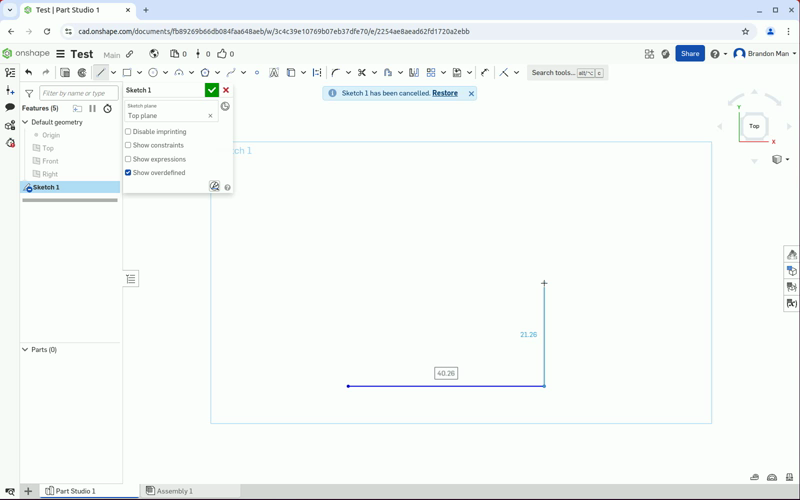
click(544, 282)
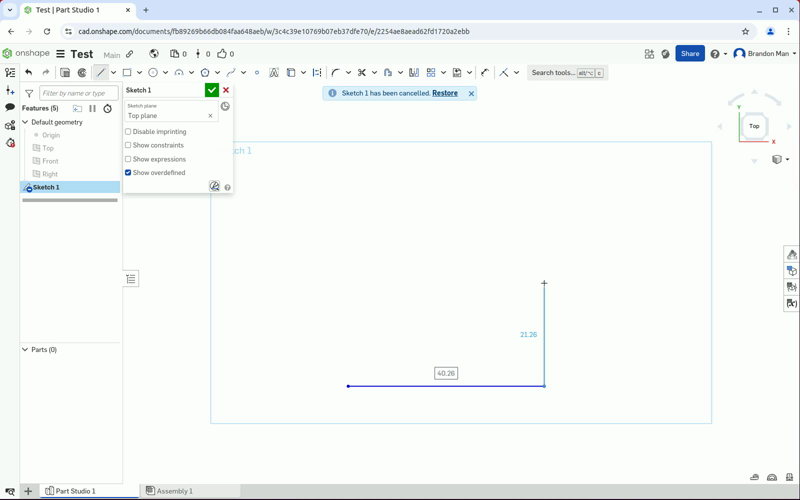
key_up(shift)
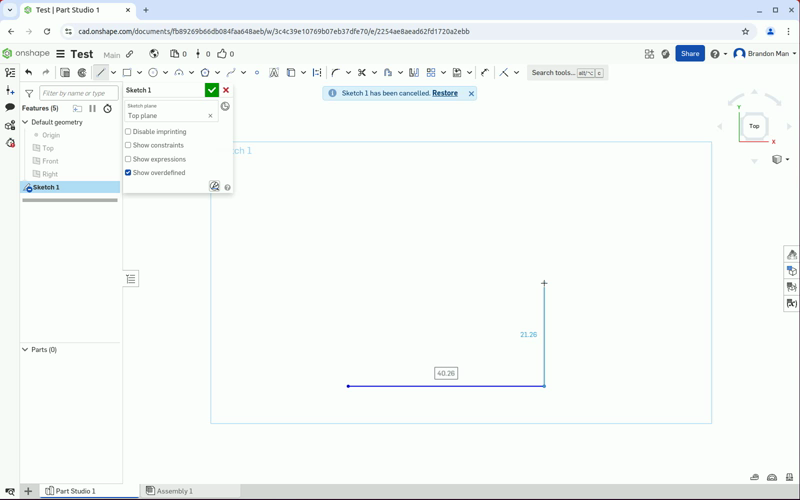
key_down(shift)
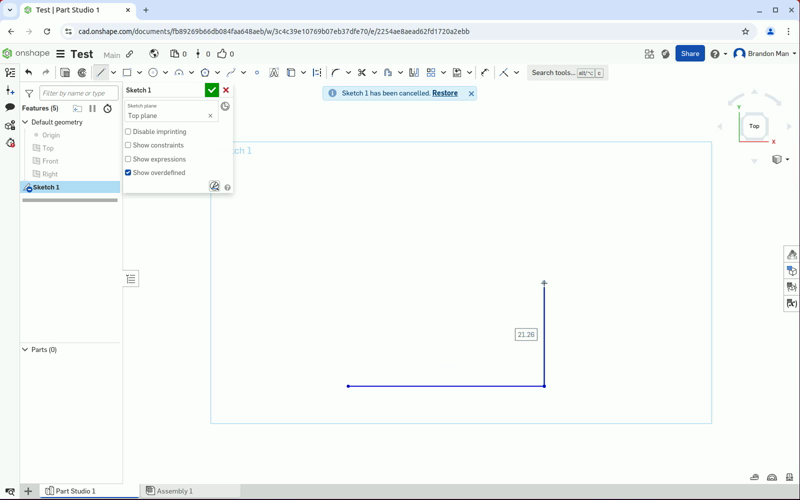
mouse_move(348, 282)
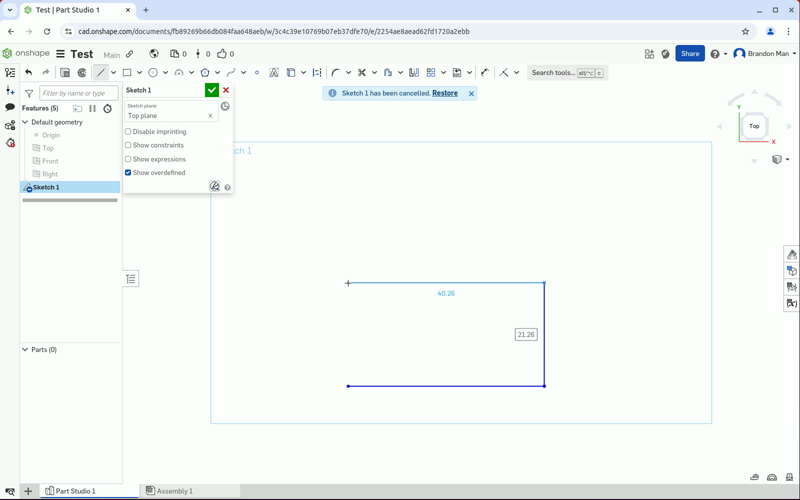
click(348, 282)
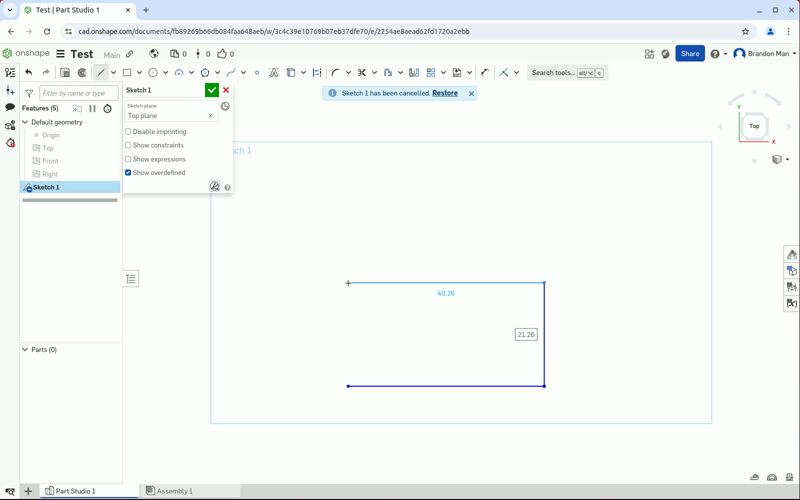
key_up(shift)
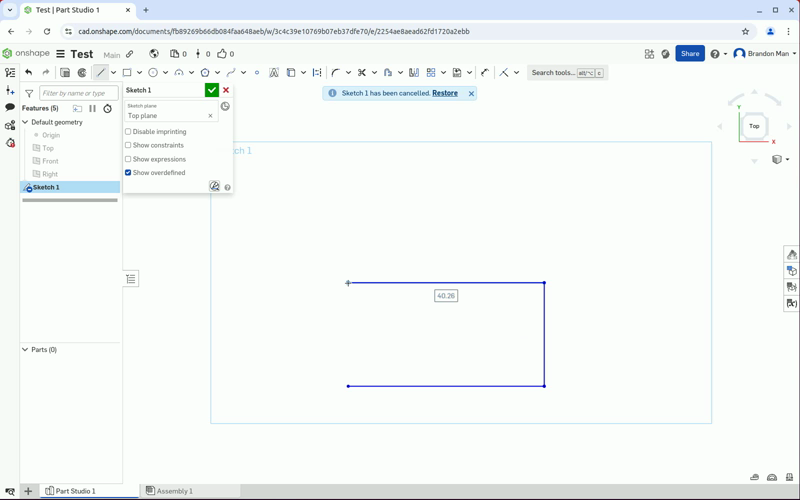
key_down(shift)
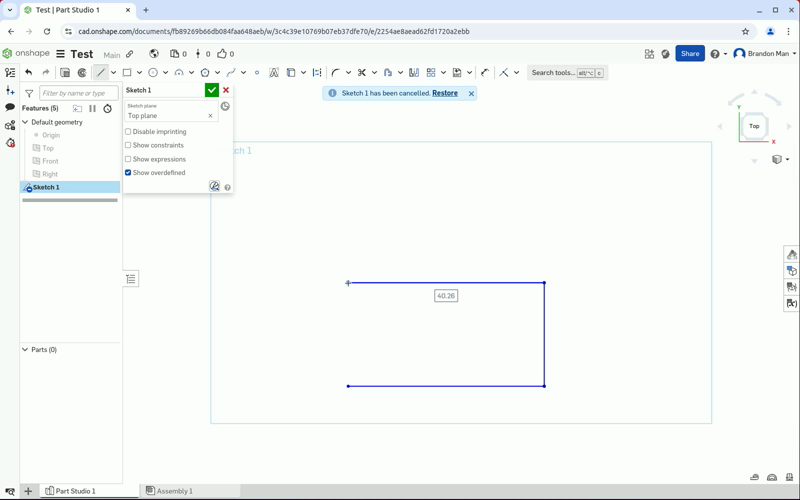
mouse_move(348, 386)
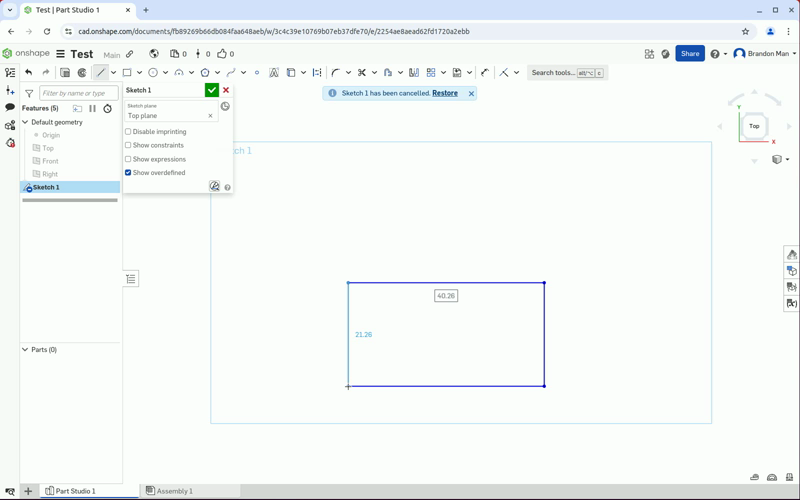
key_up(shift)
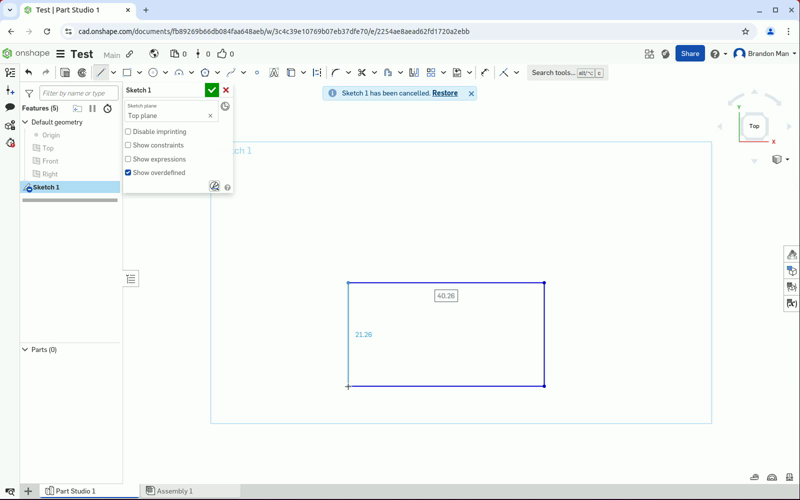
click(348, 386)
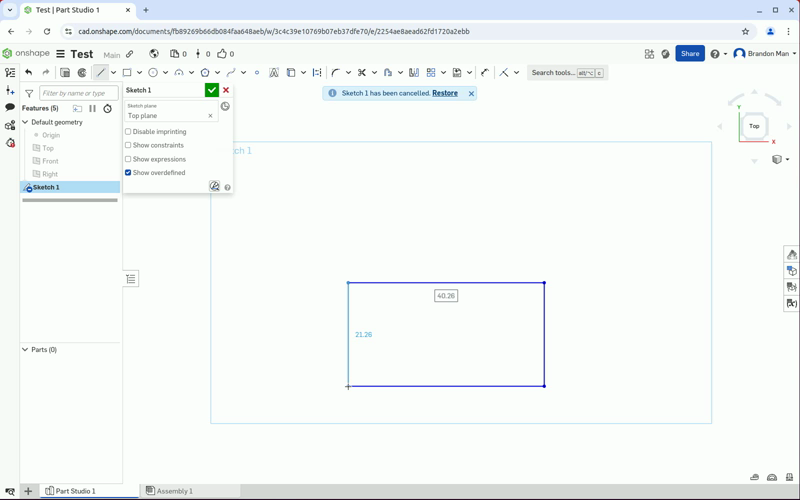
key(esc)
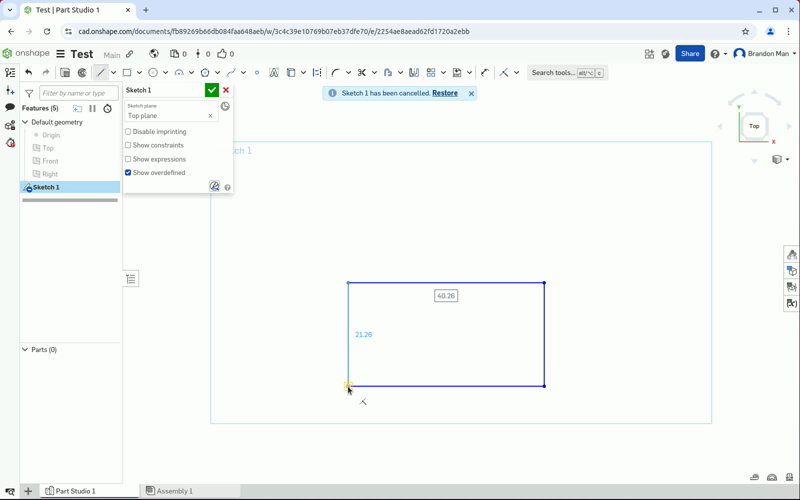
mouse_move(467, 296)
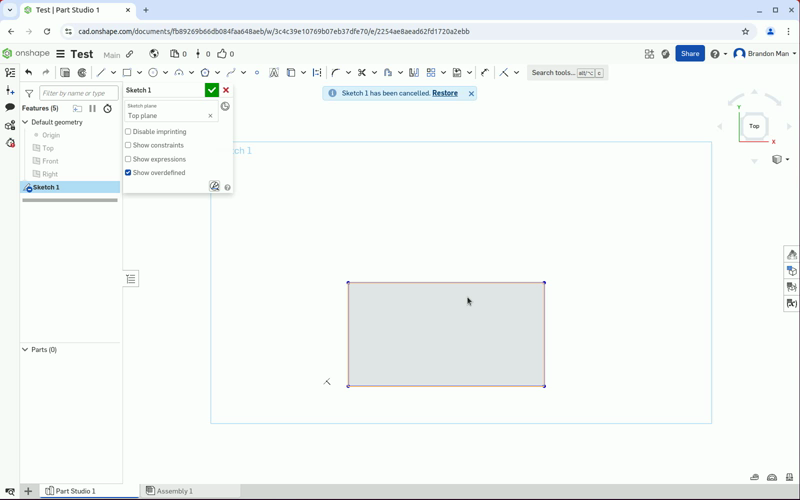
click(467, 296)
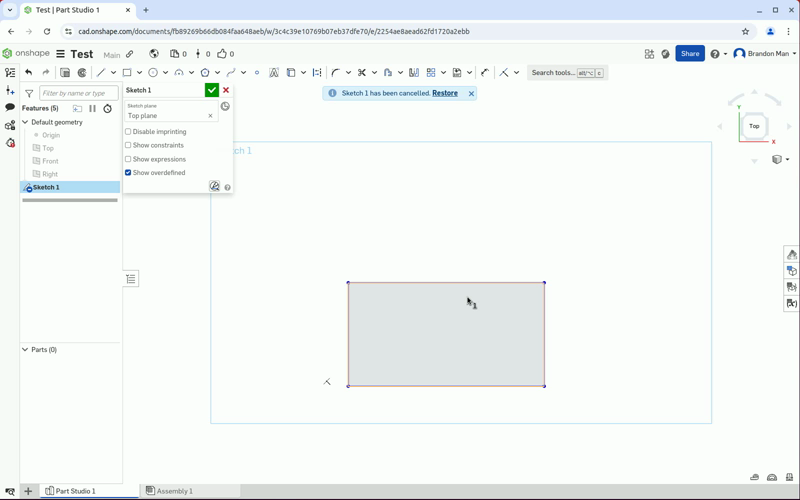
mouse_move(73, 352)
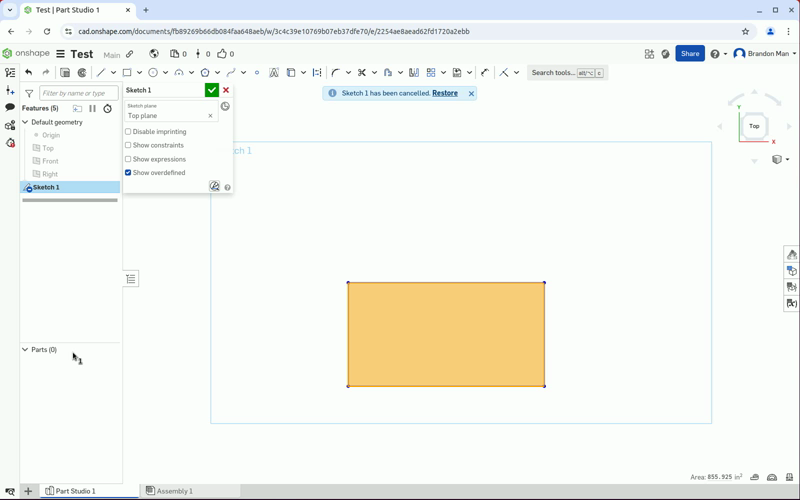
key(shift+y)
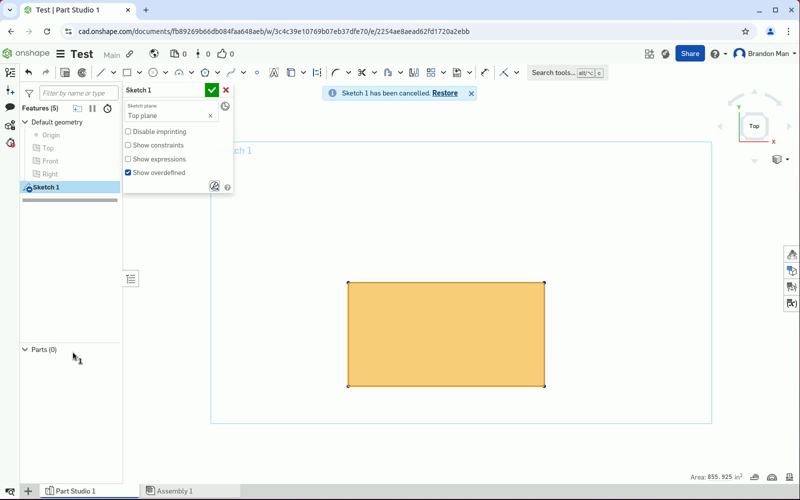
key(shift+e)
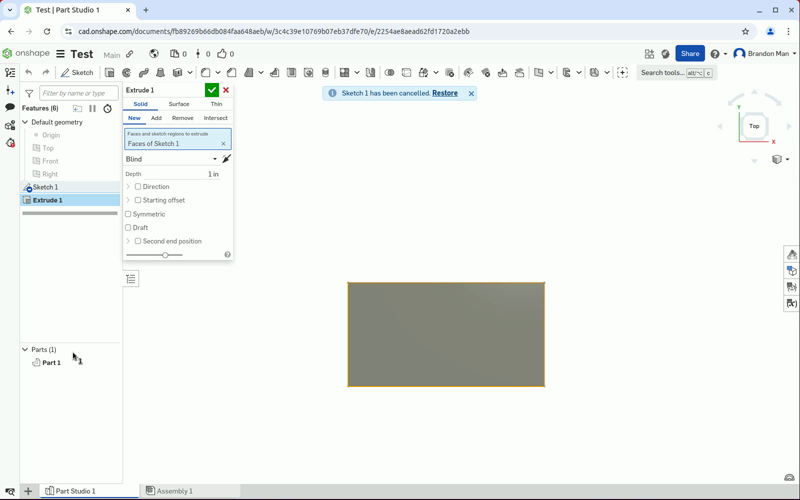
mouse_move(143, 106)
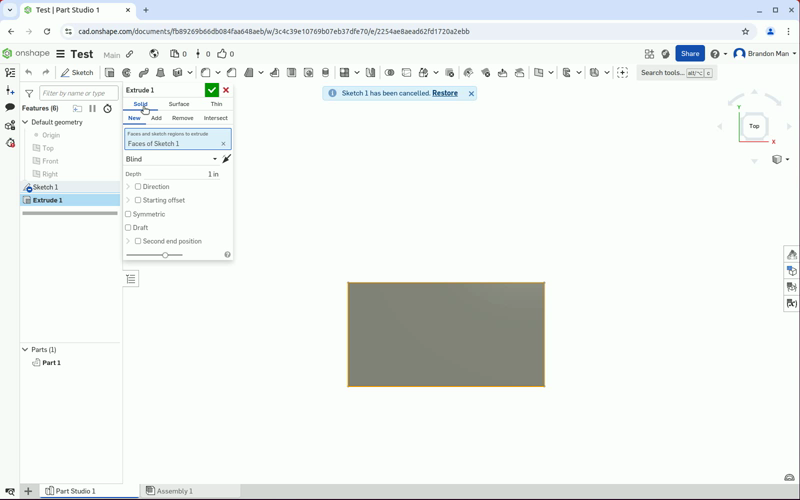
click(143, 106)
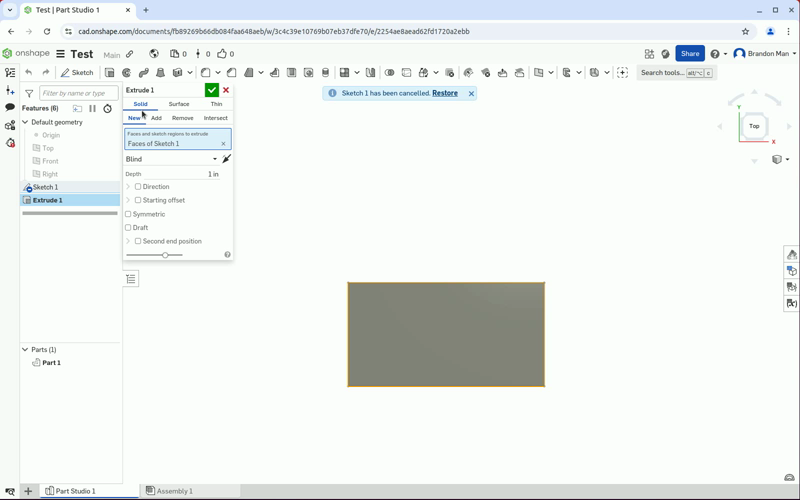
mouse_move(137, 120)
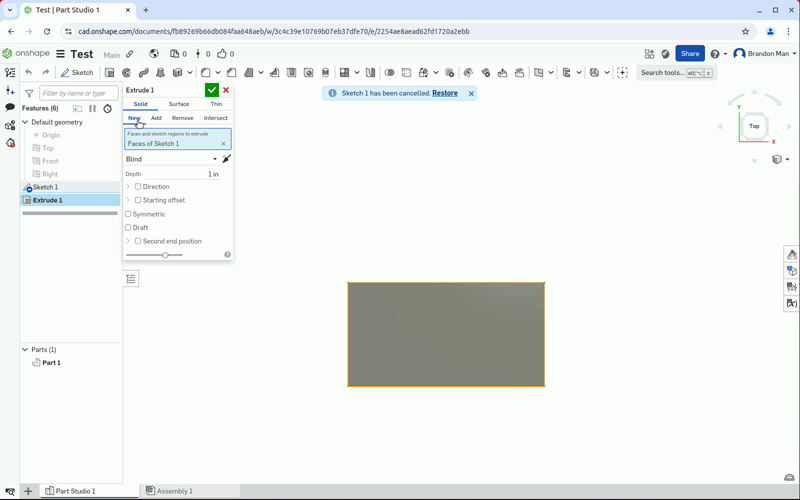
click(137, 120)
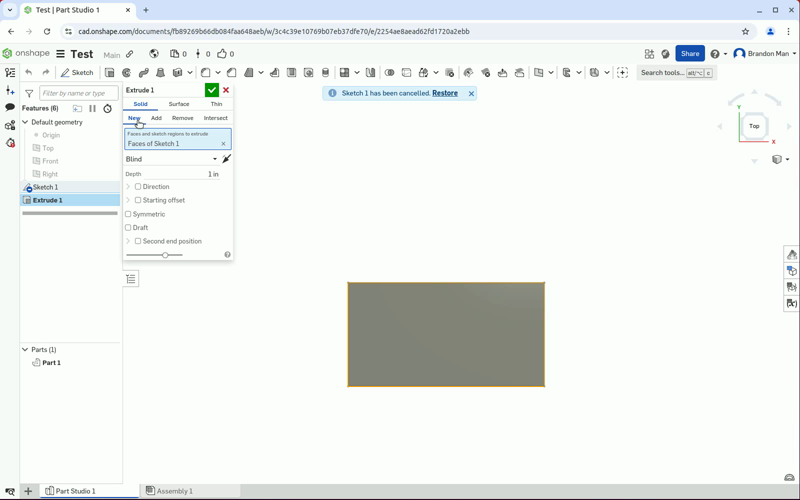
key(tab, 4)
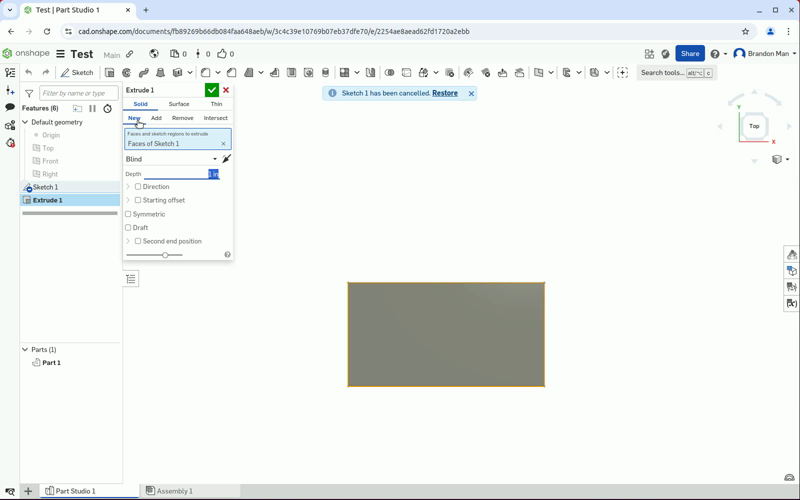
text(14.443)
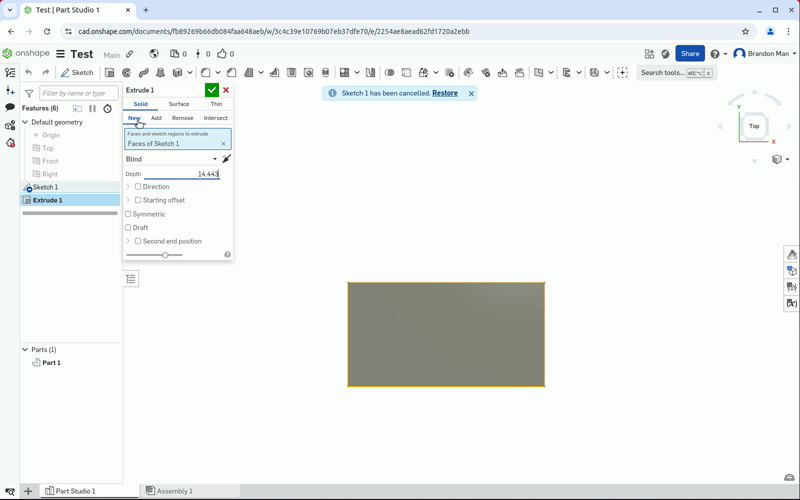
key(enter)
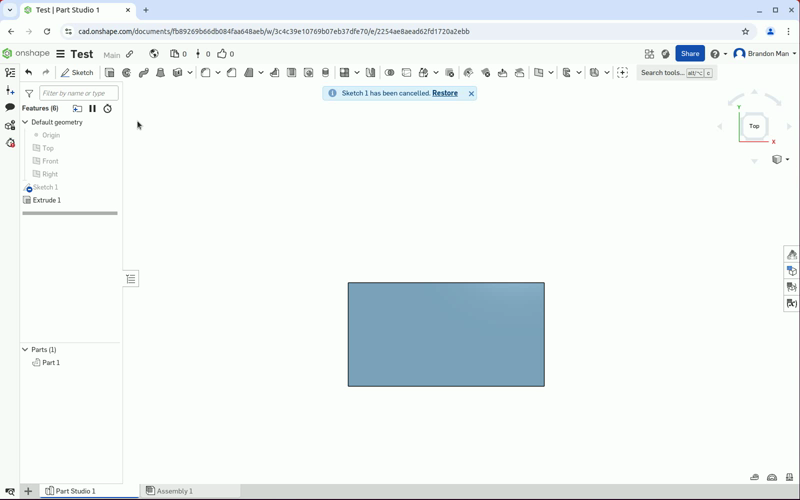
key(shift+h)
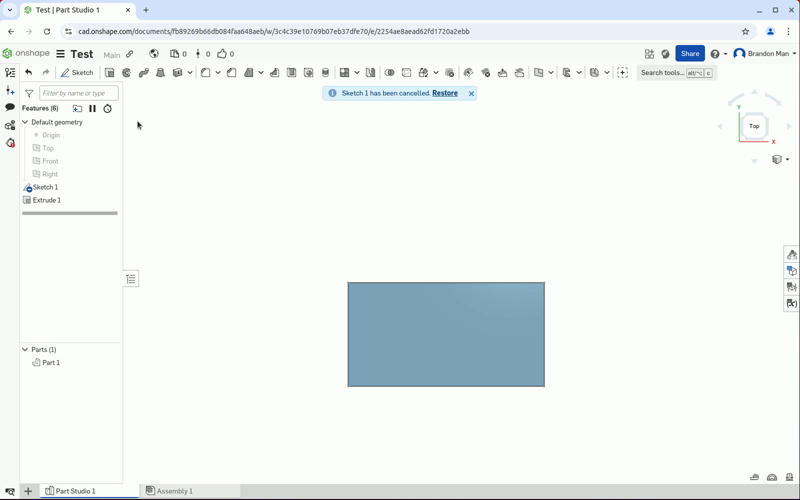
key(shift+h)
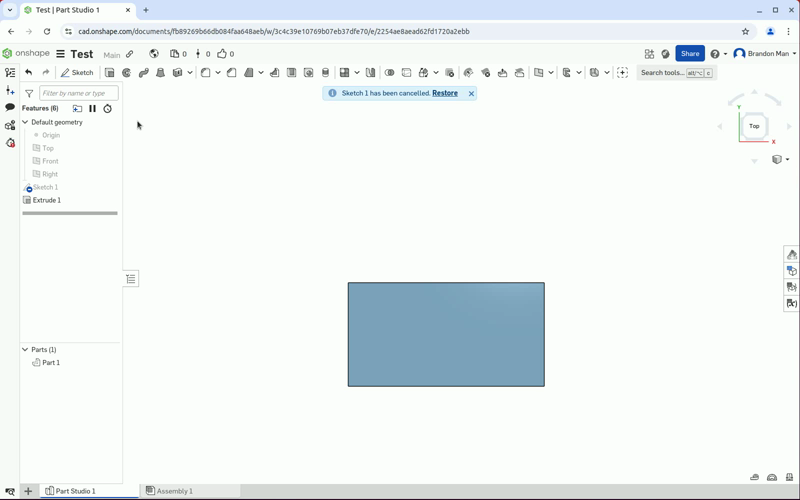
mouse_move(73, 189)
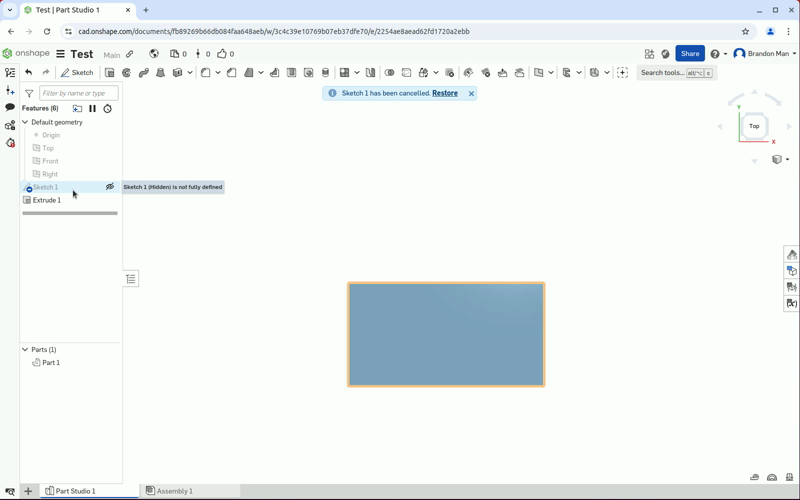
click(73, 189)
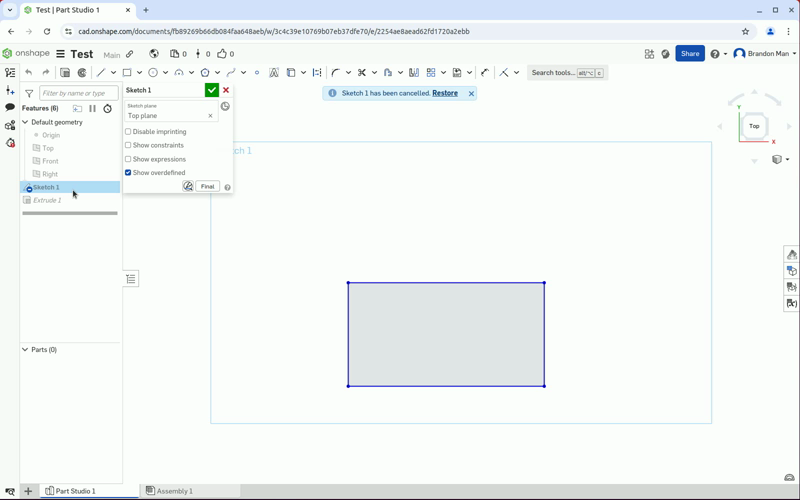
mouse_move(229, 92)
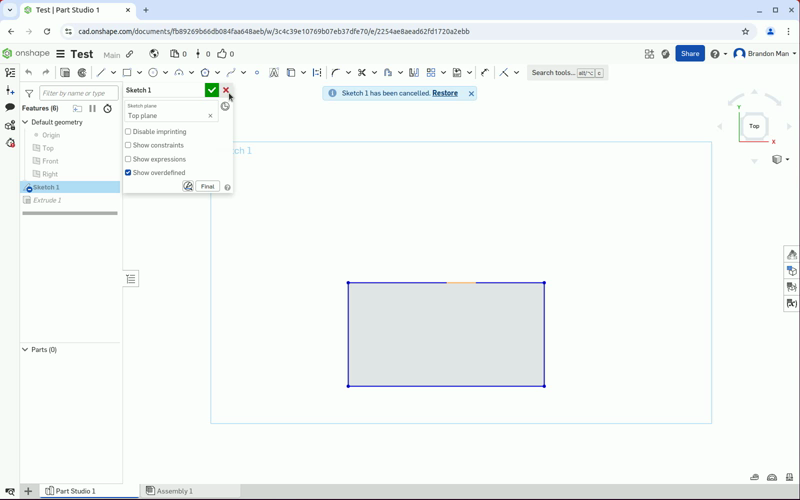
click(229, 92)
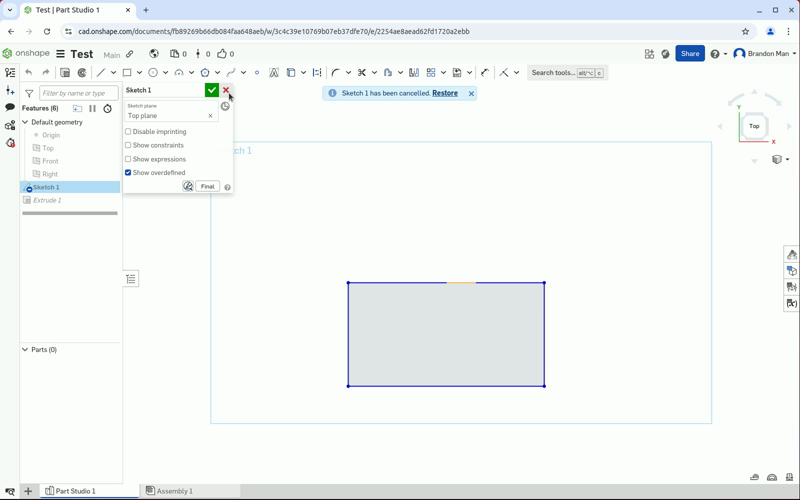
key(shift+s)
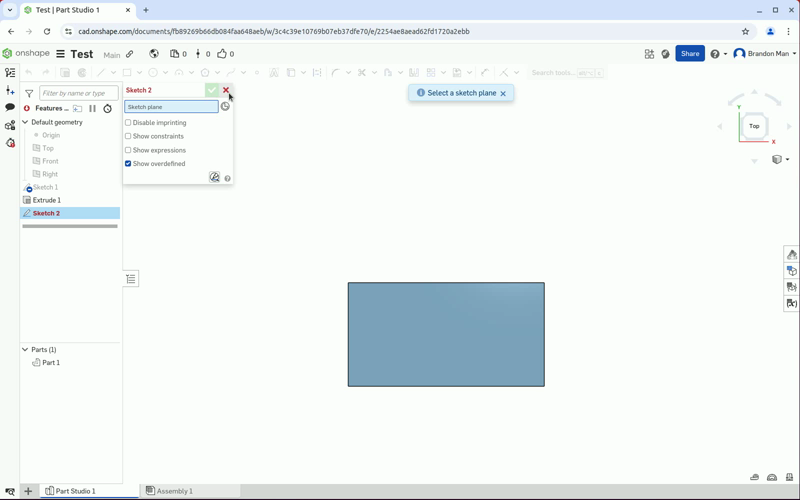
mouse_move(73, 150)
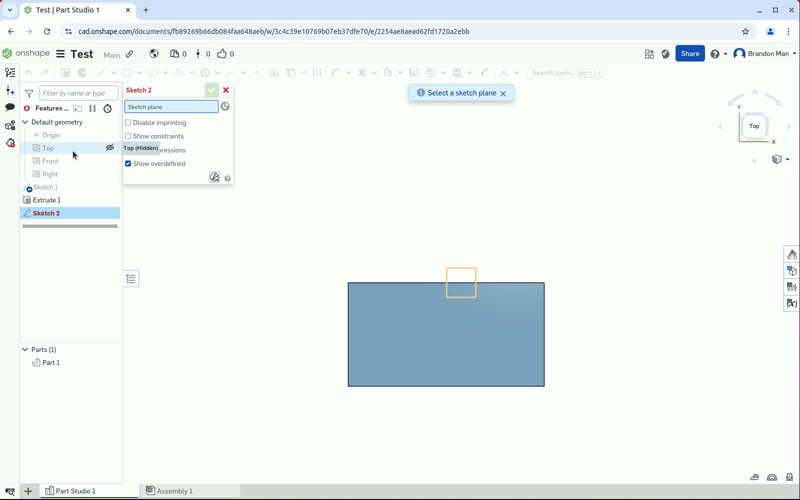
click(73, 150)
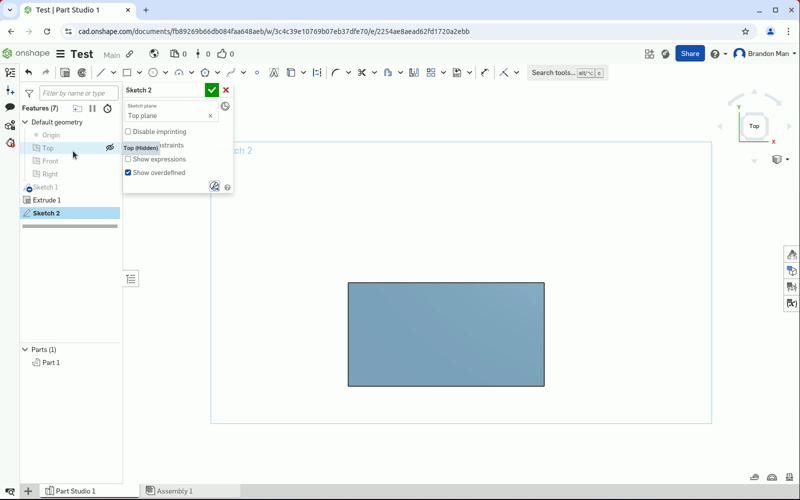
mouse_move(73, 352)
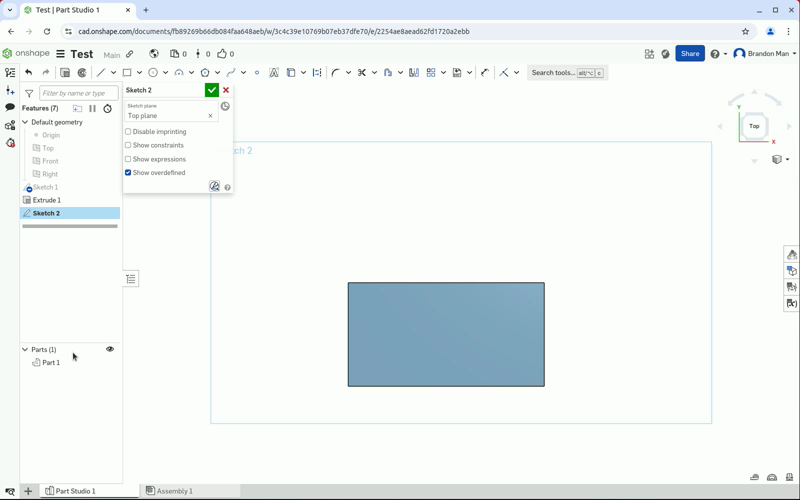
key(y)
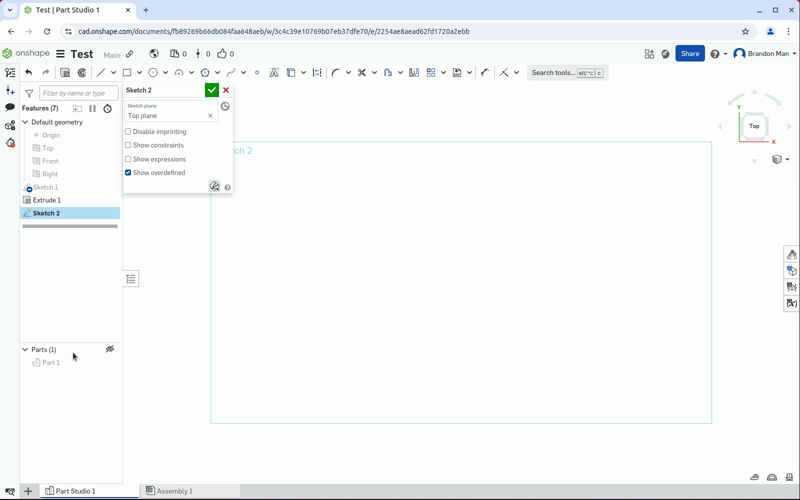
key(l)
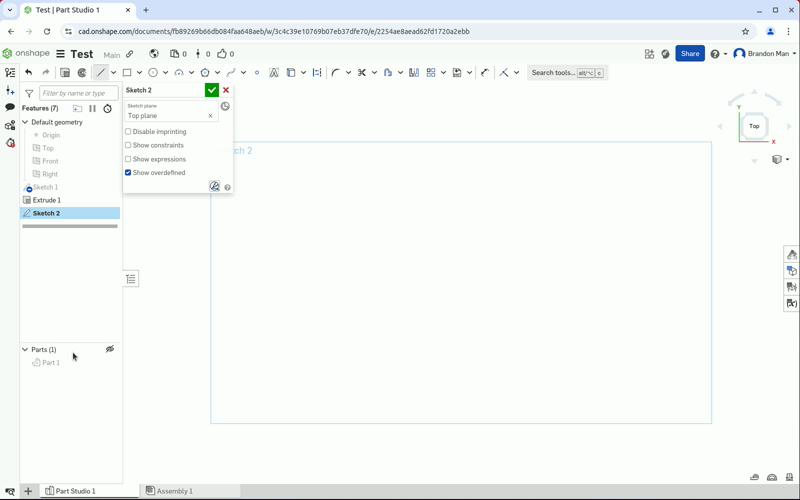
key_down(shift)
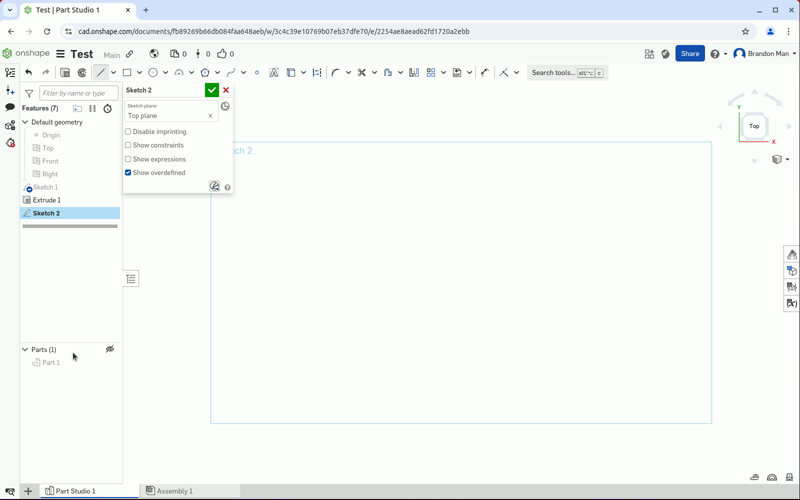
mouse_move(348, 172)
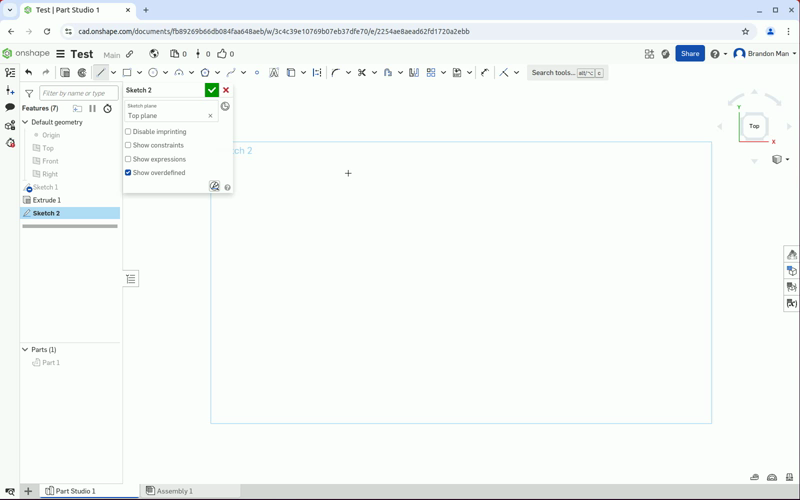
click(348, 172)
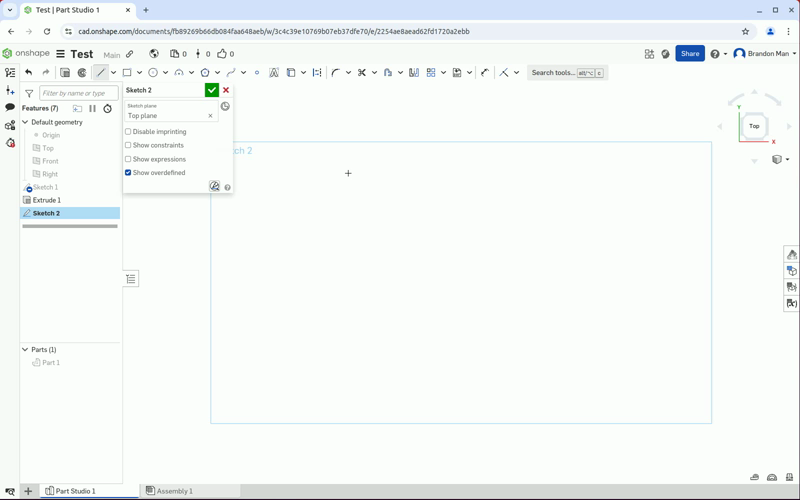
key_up(shift)
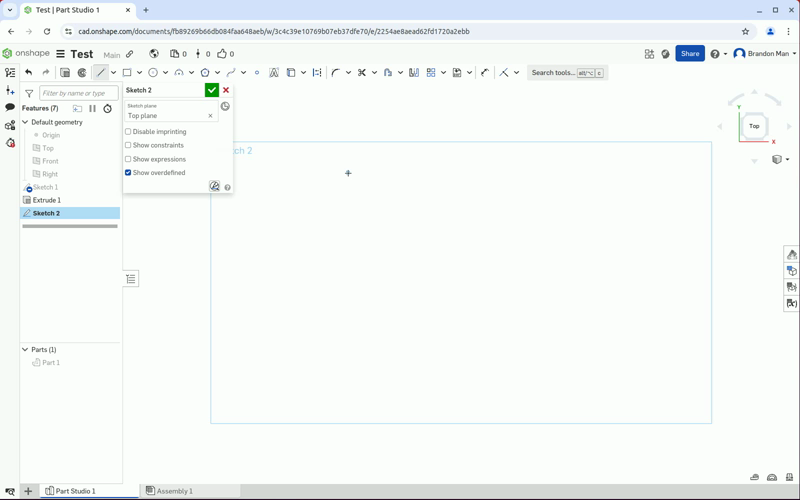
key_down(shift)
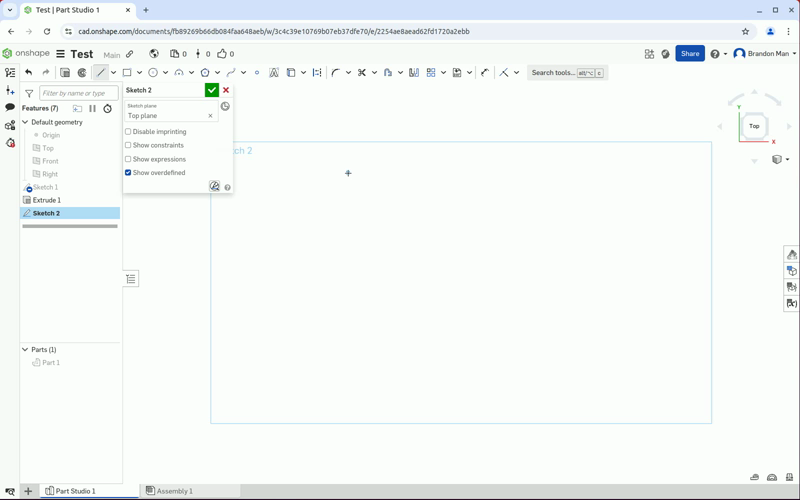
mouse_move(544, 282)
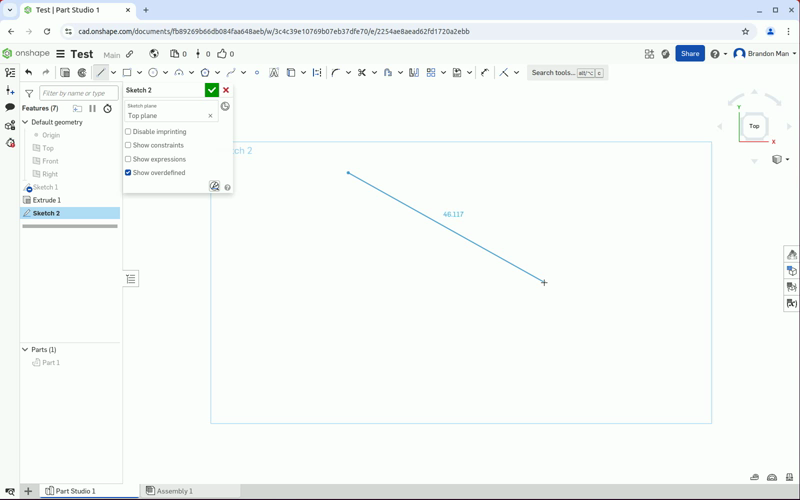
click(544, 282)
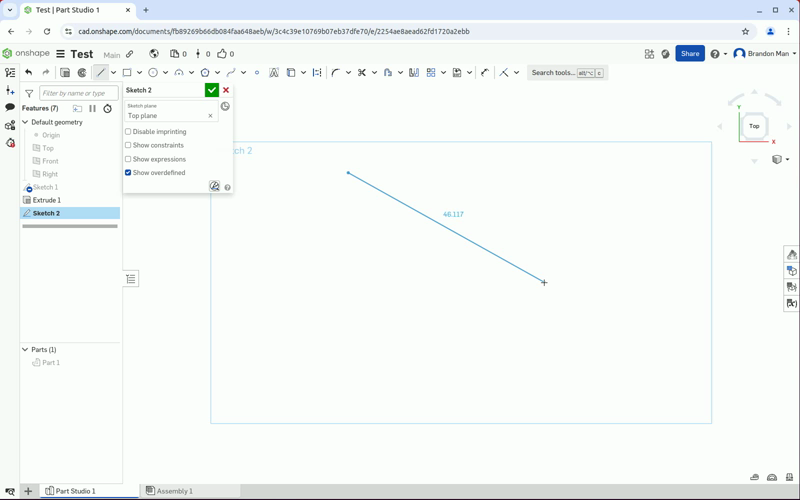
key_up(shift)
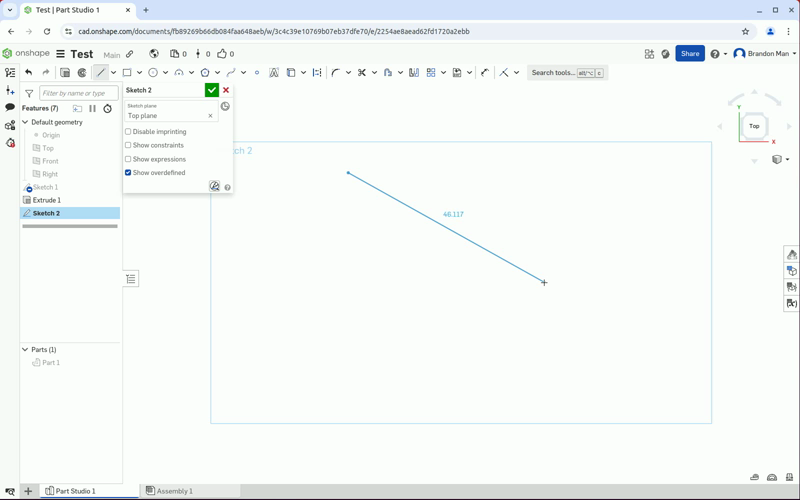
key_down(shift)
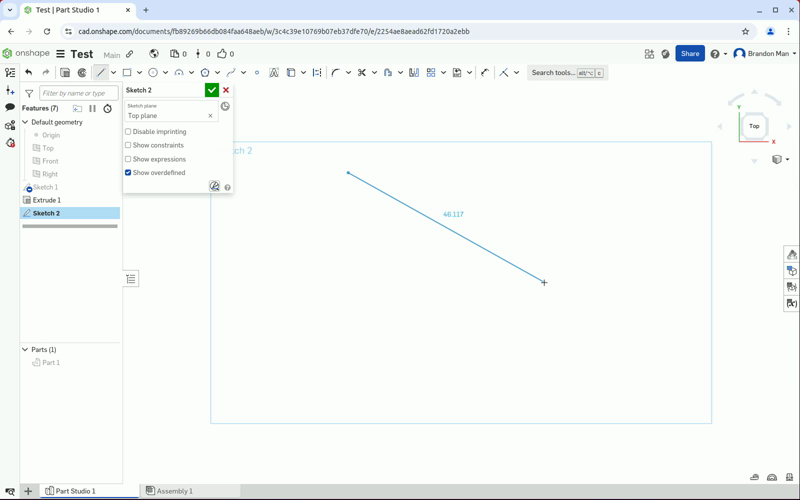
mouse_move(544, 172)
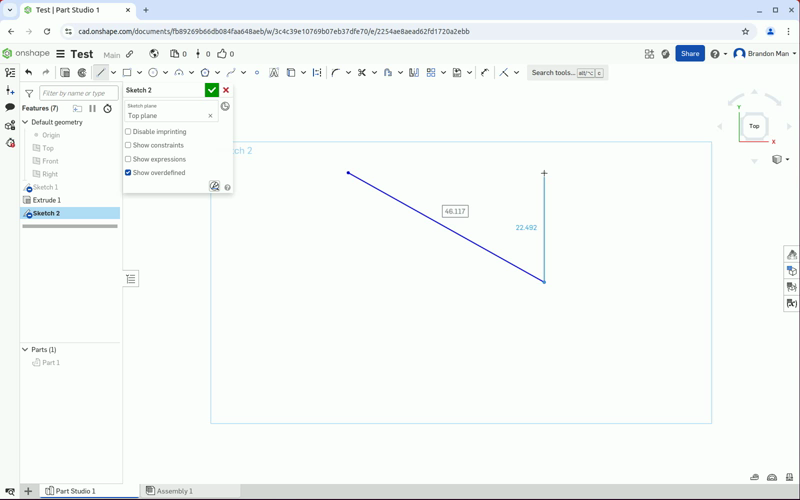
click(544, 172)
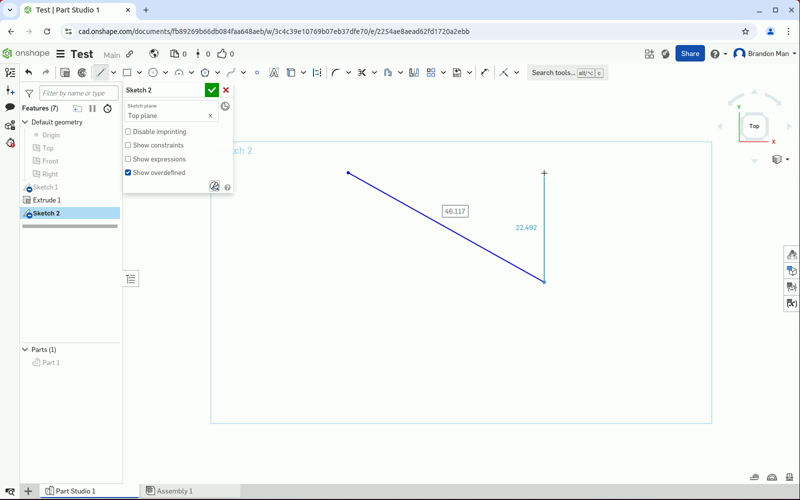
key_up(shift)
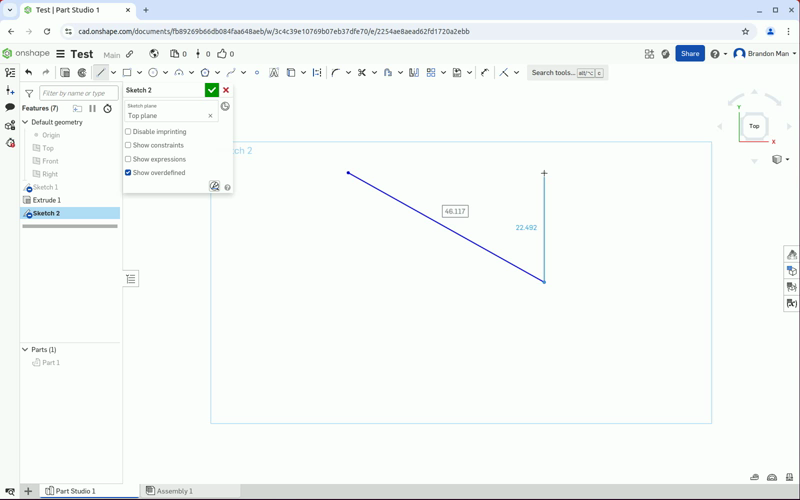
key_down(shift)
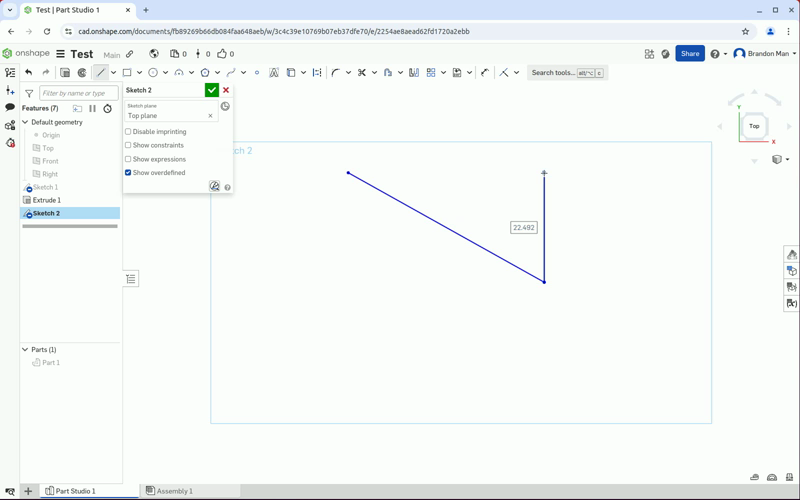
mouse_move(348, 172)
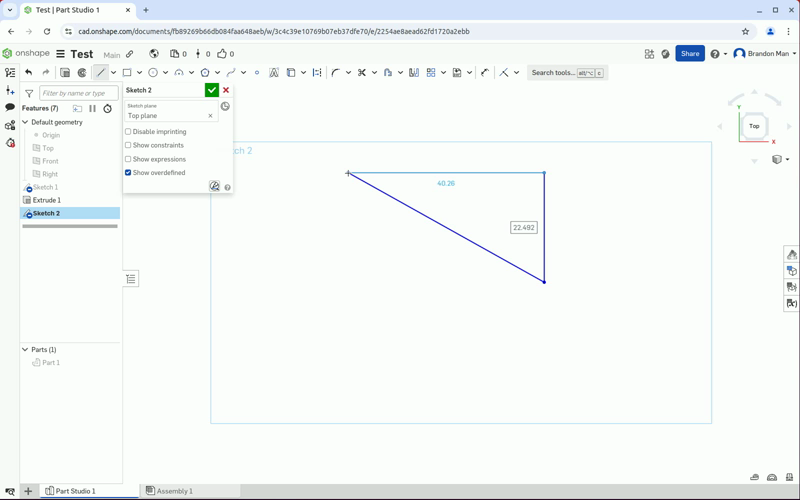
key_up(shift)
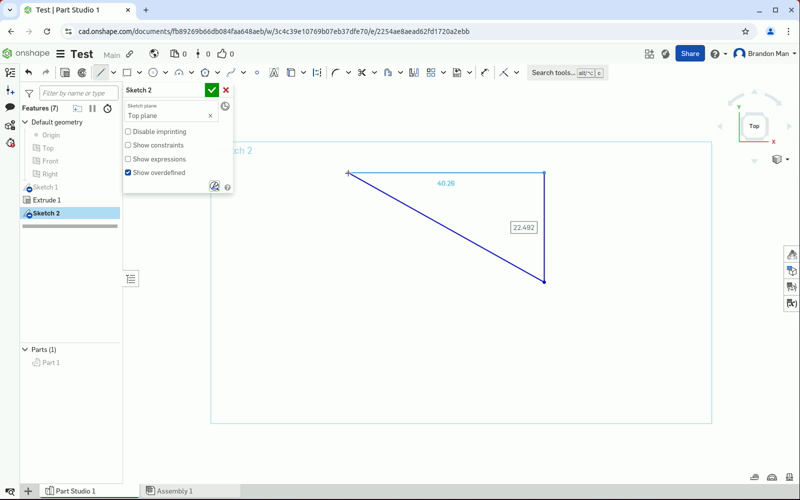
click(348, 172)
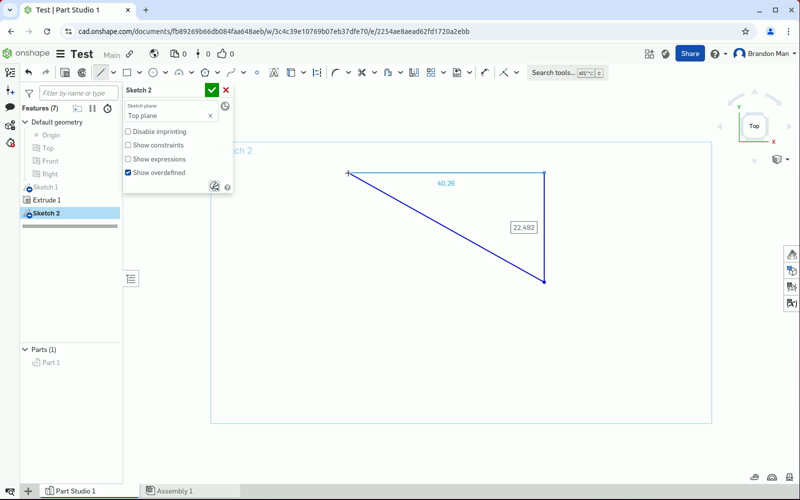
key(esc)
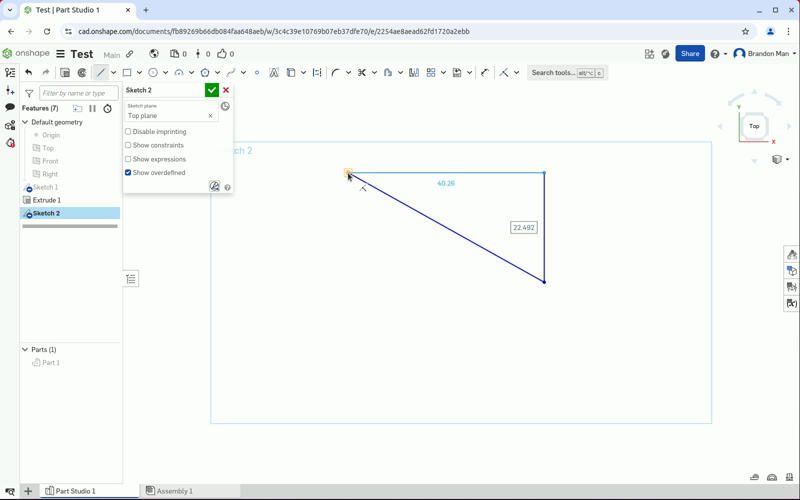
mouse_move(477, 187)
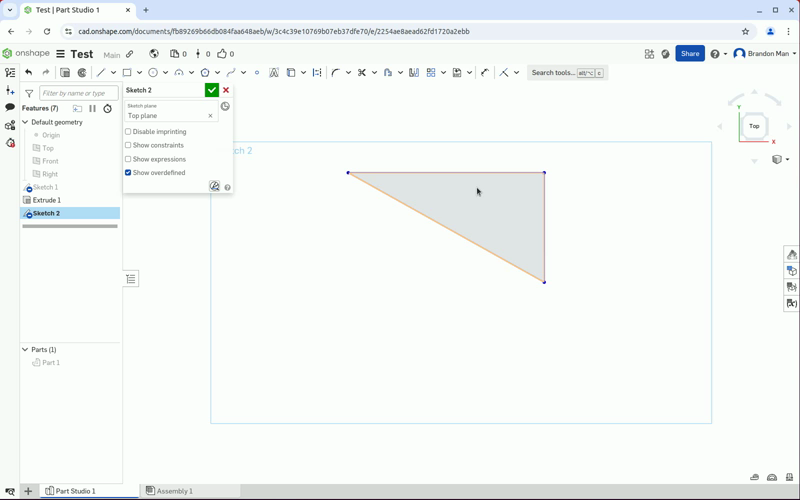
click(477, 187)
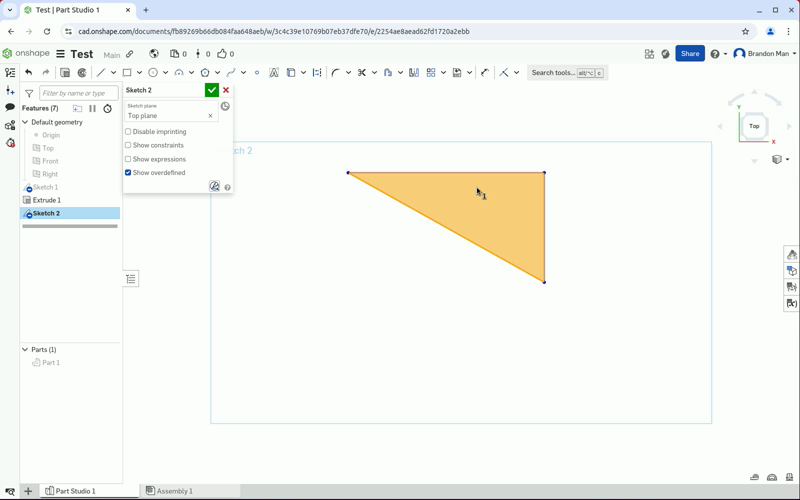
mouse_move(73, 352)
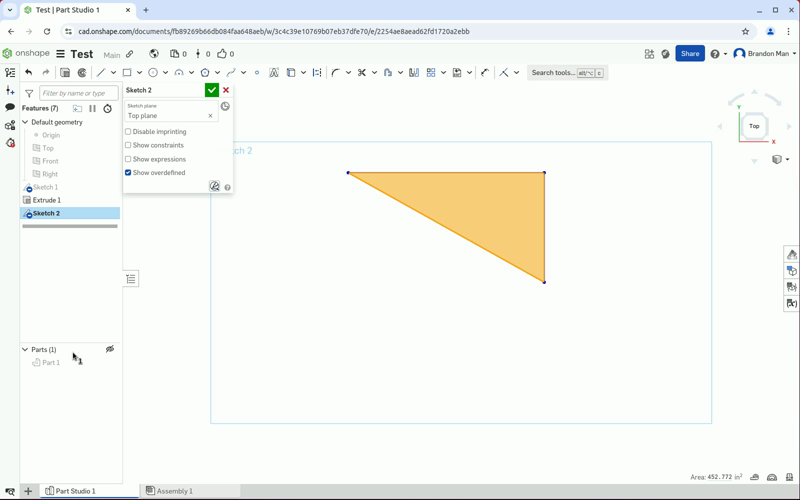
key(shift+y)
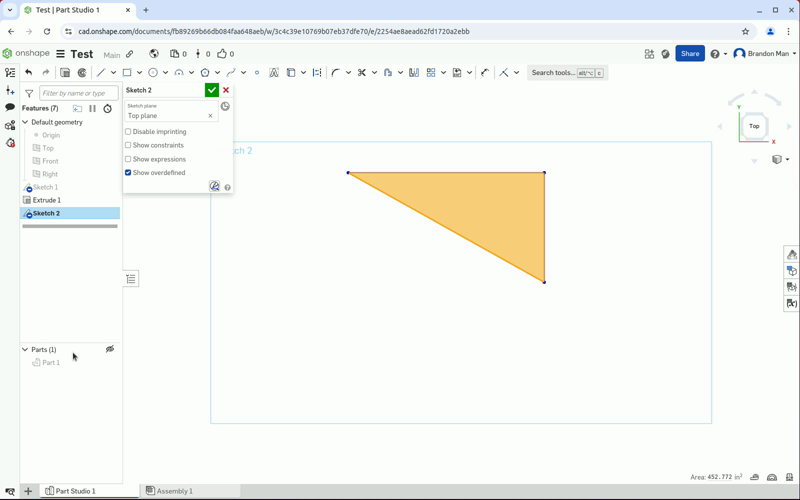
key(shift+e)
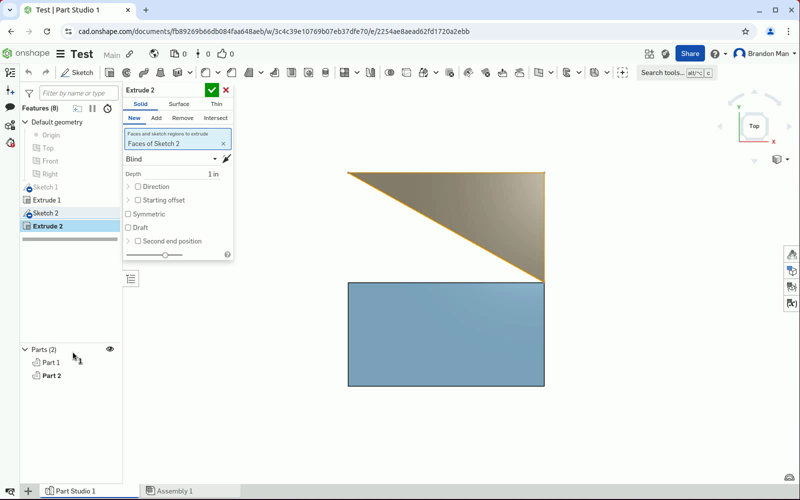
mouse_move(143, 106)
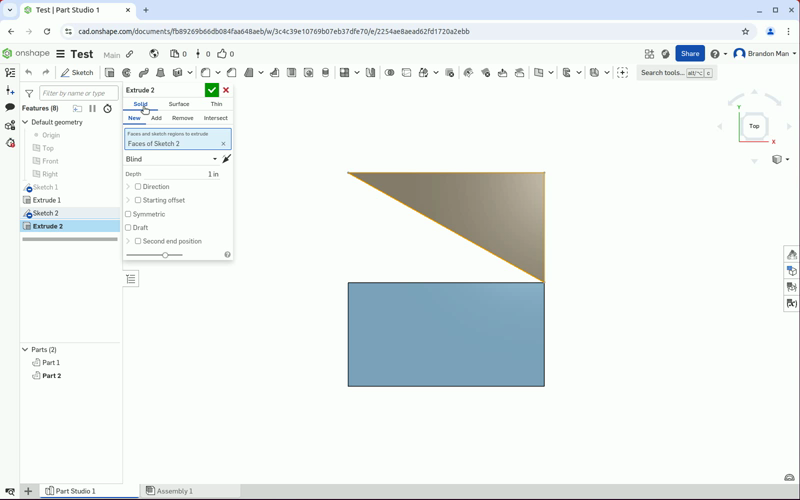
click(143, 106)
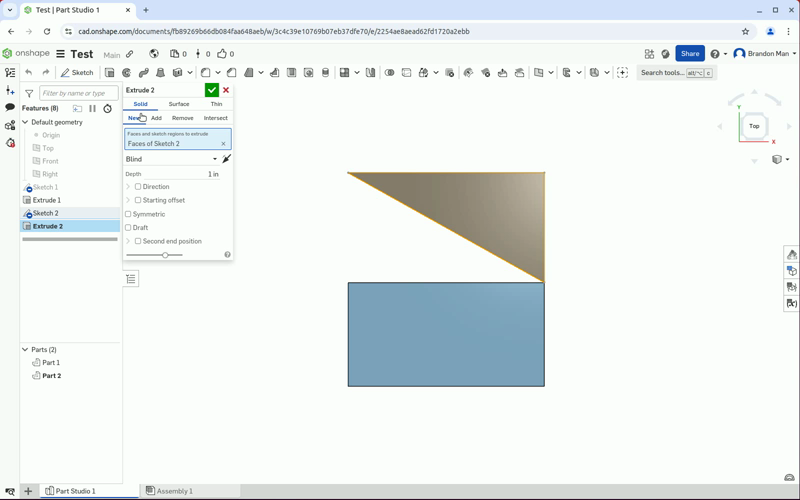
mouse_move(137, 120)
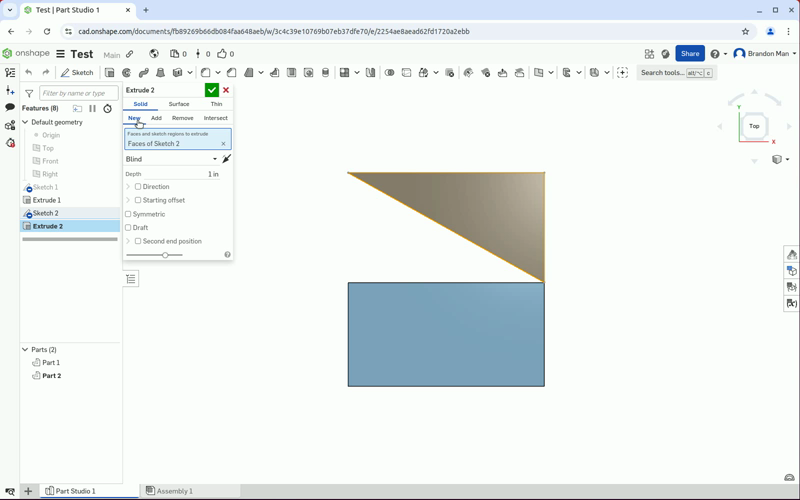
click(137, 120)
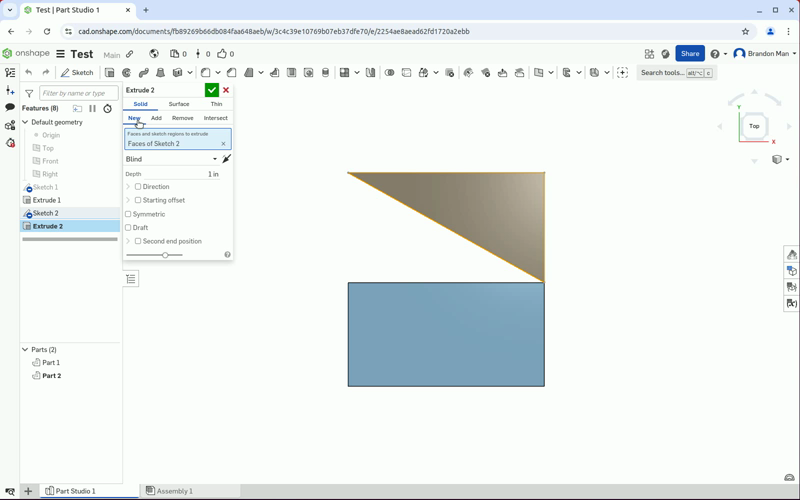
key(tab, 4)
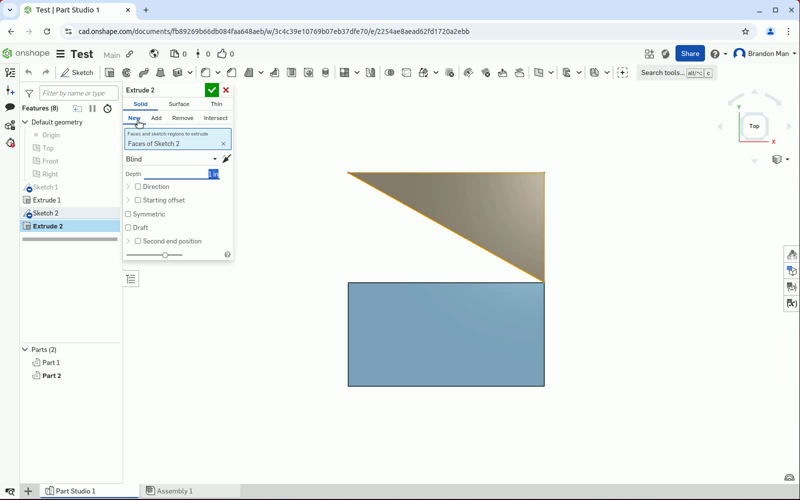
text(14.443)
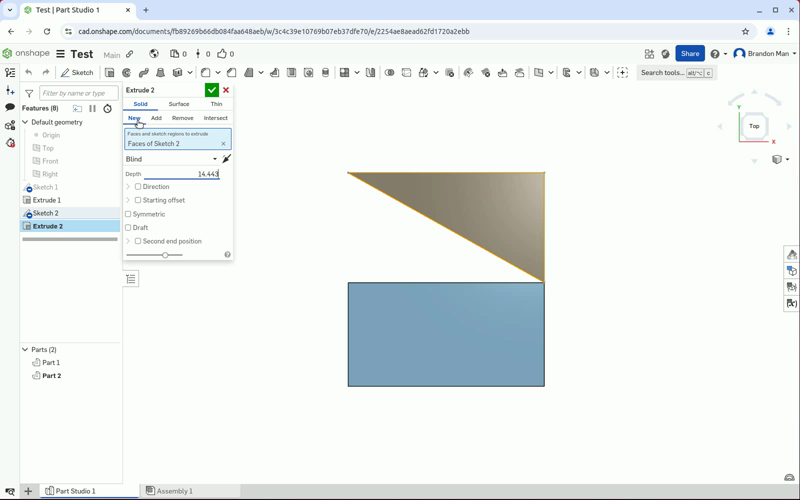
key(enter)
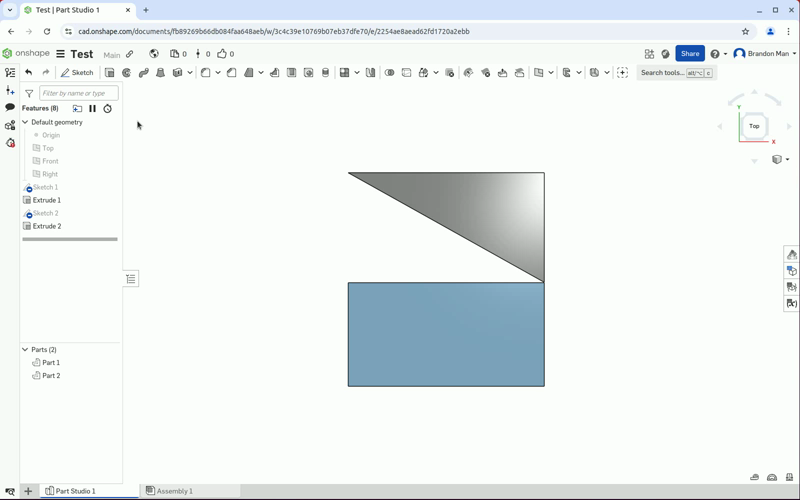
key(shift+h)
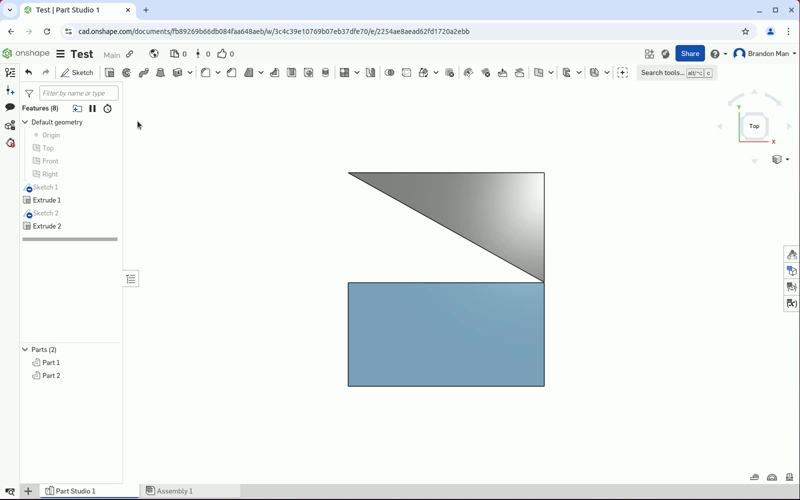
key(shift+h)
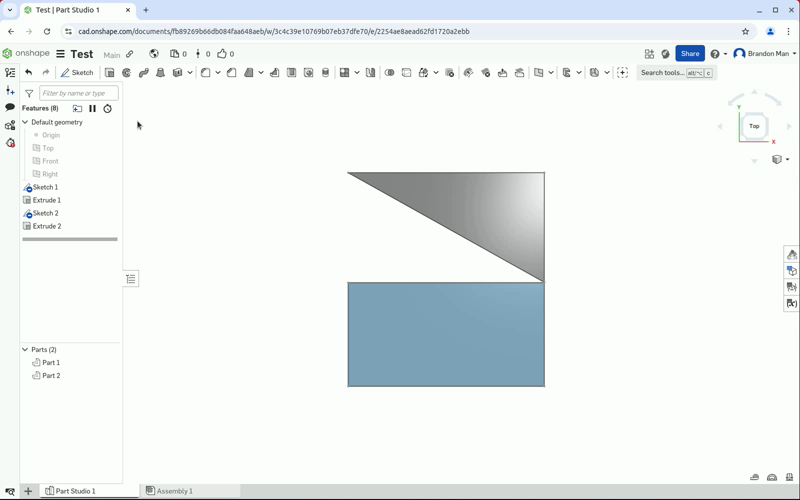
key(shift+7)
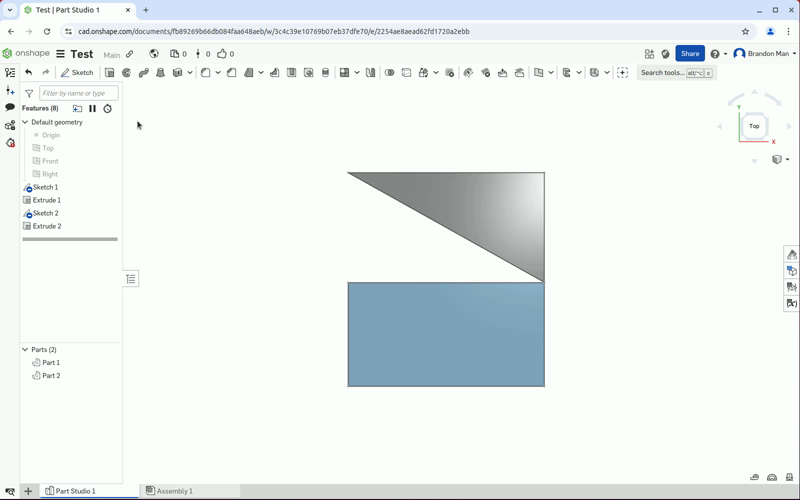
key(up, 3)
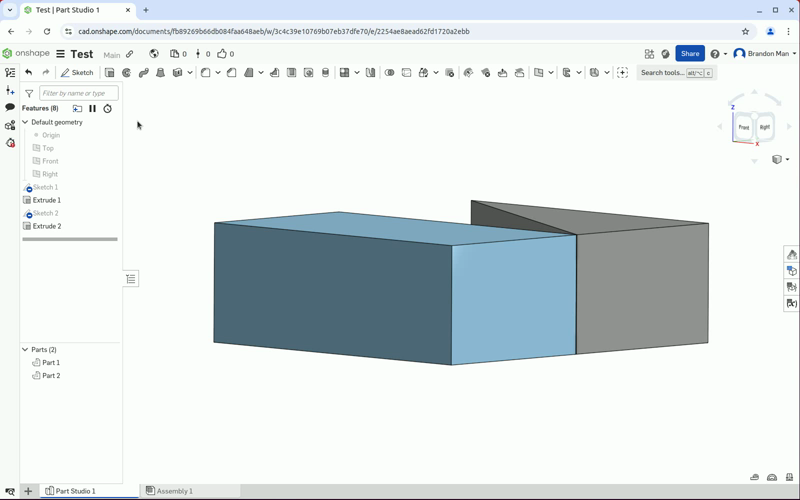
key(left, 3)
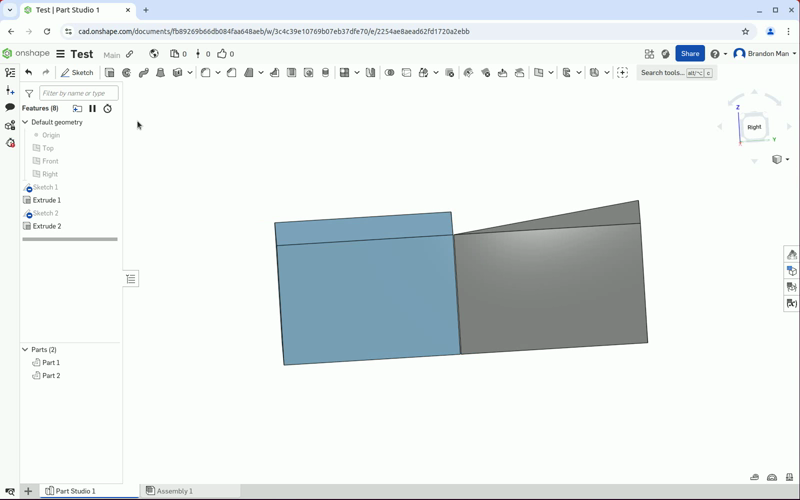
key(right, 3)
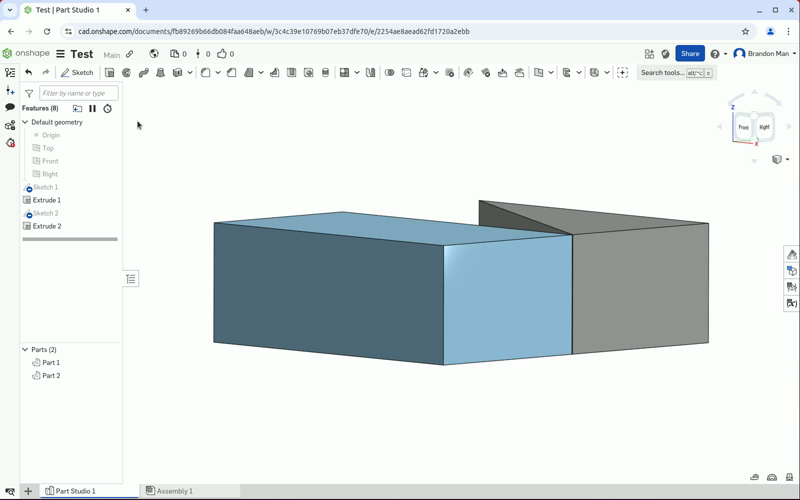
key(down, 3)
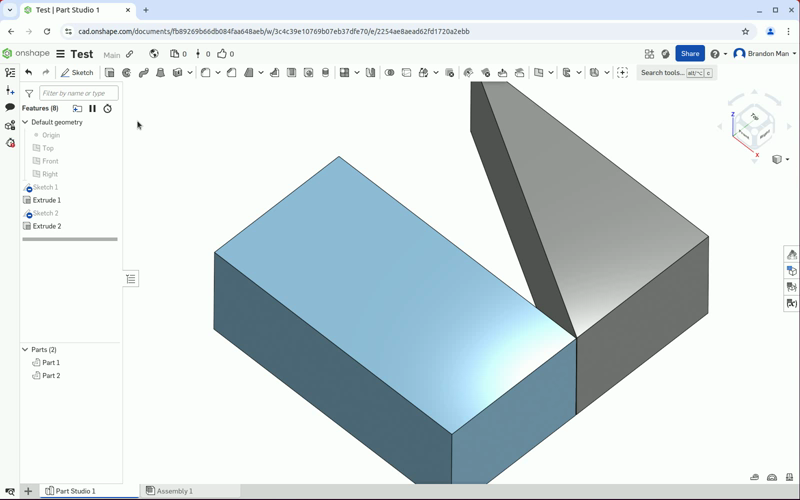
mouse_move(73, 189)
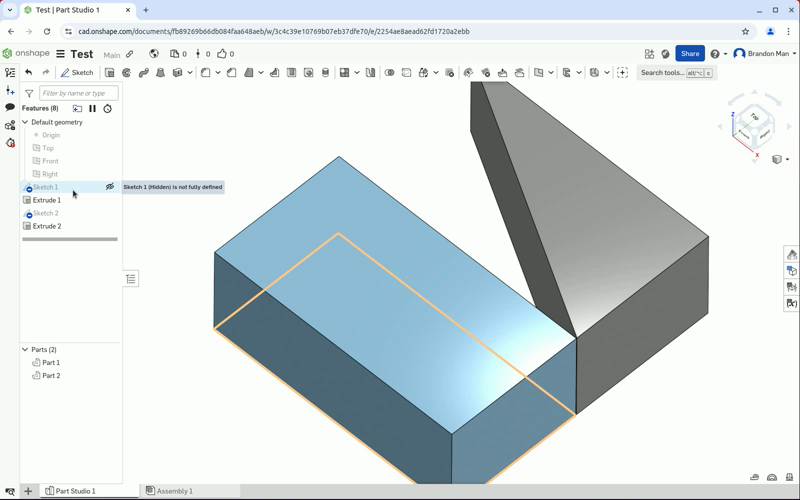
click(73, 189)